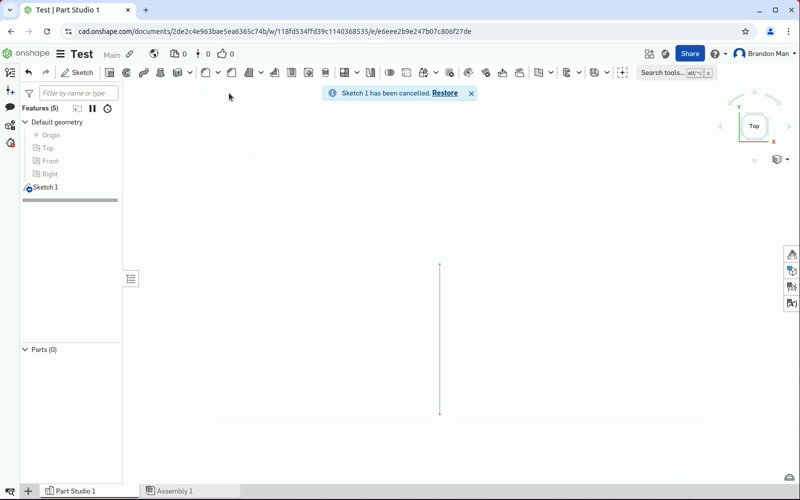
key(shift+h)
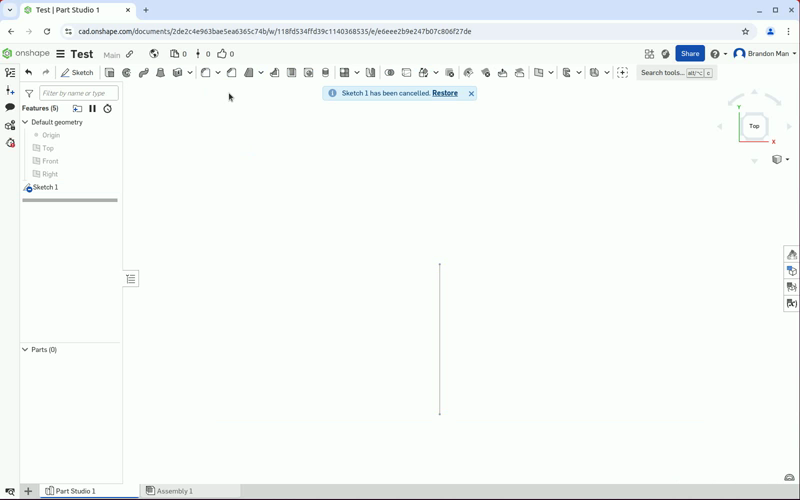
key(shift+s)
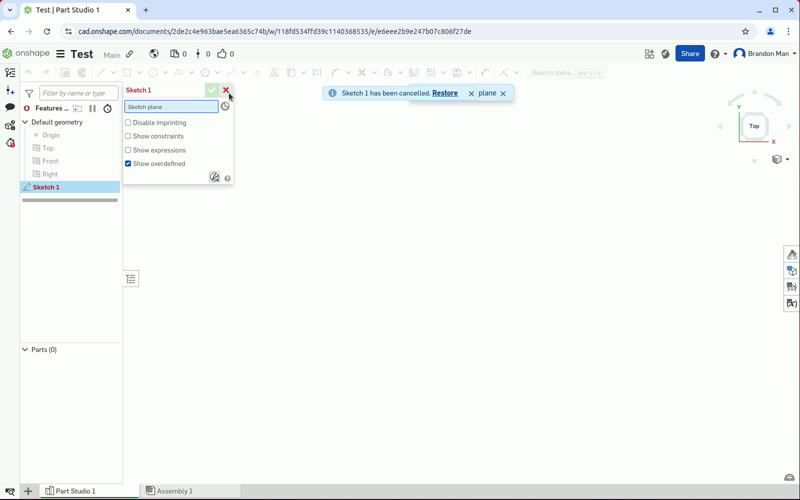
mouse_move(73, 150)
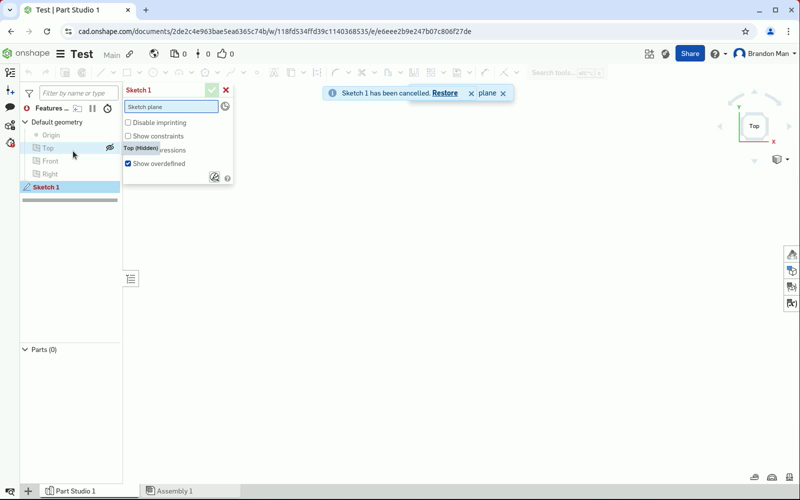
click(73, 150)
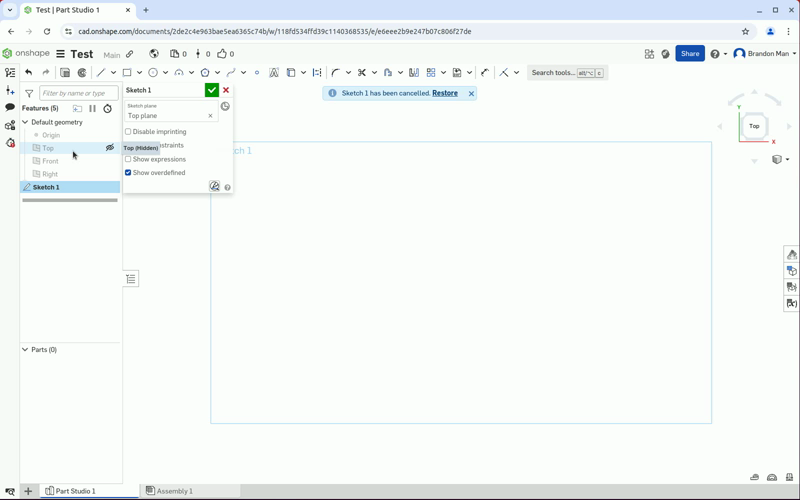
mouse_move(73, 352)
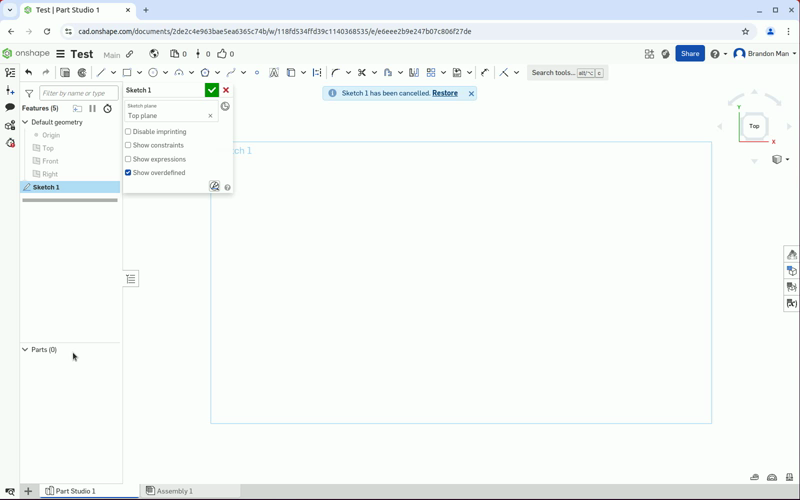
key(y)
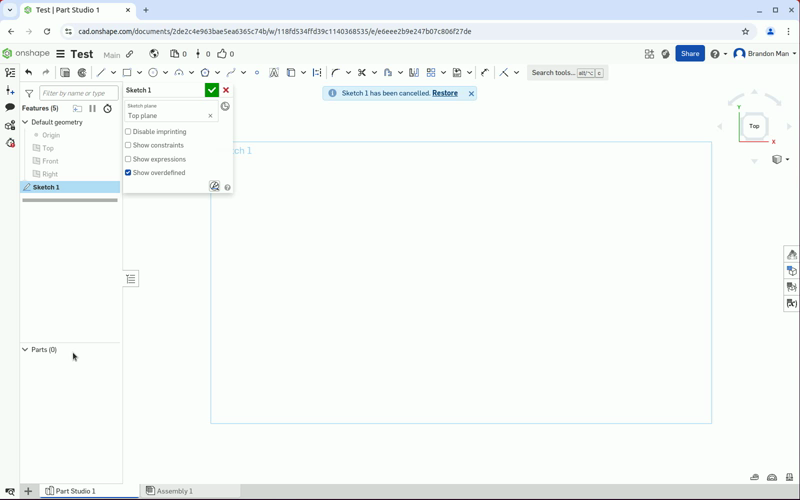
key(c)
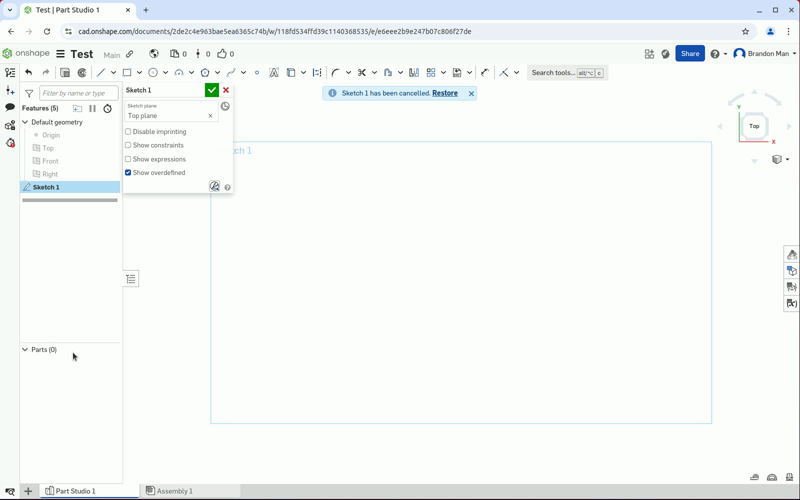
key_down(shift)
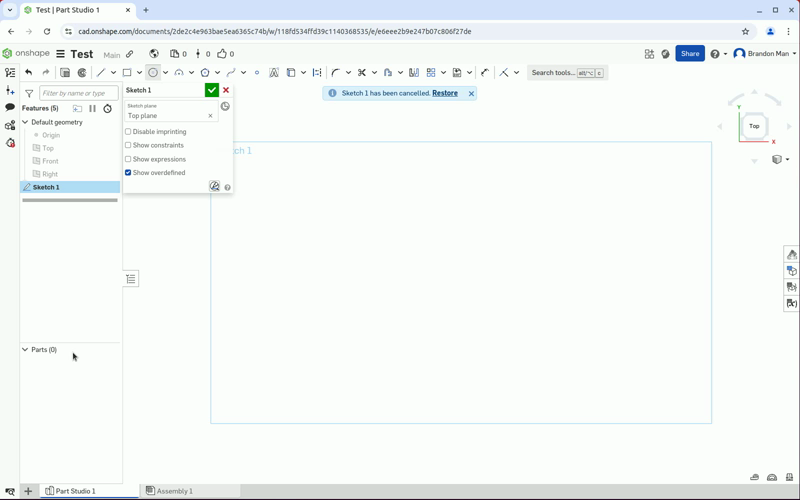
mouse_move(461, 282)
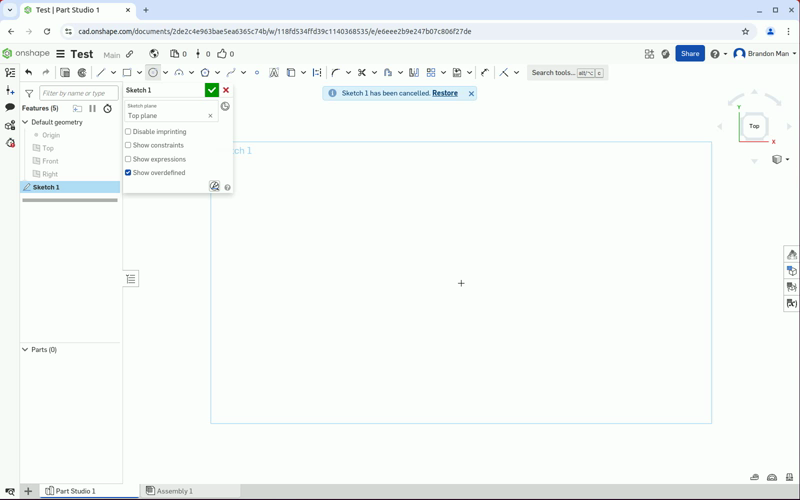
click(461, 282)
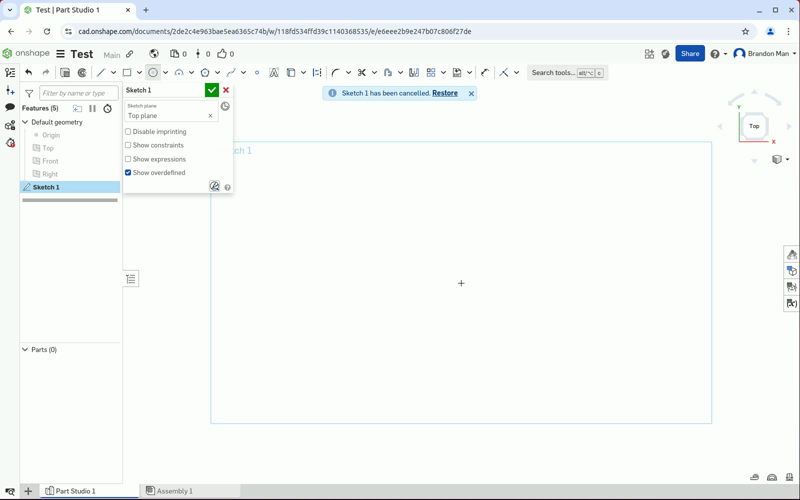
key_up(shift)
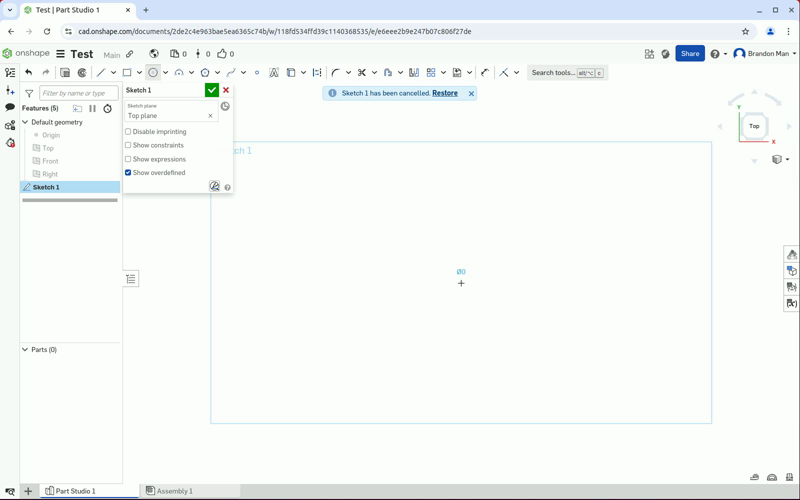
mouse_move(546, 282)
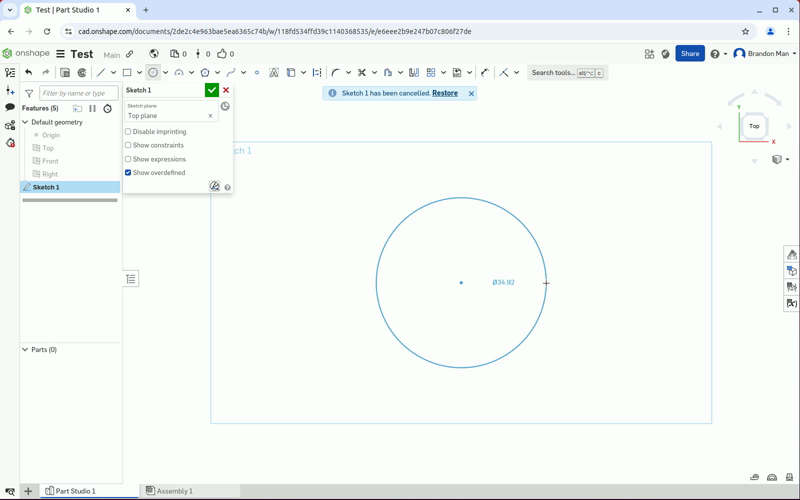
click(546, 282)
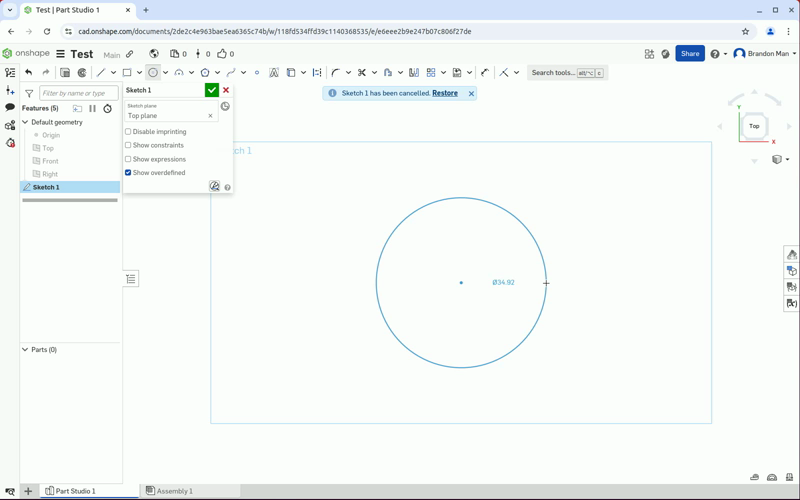
key(esc)
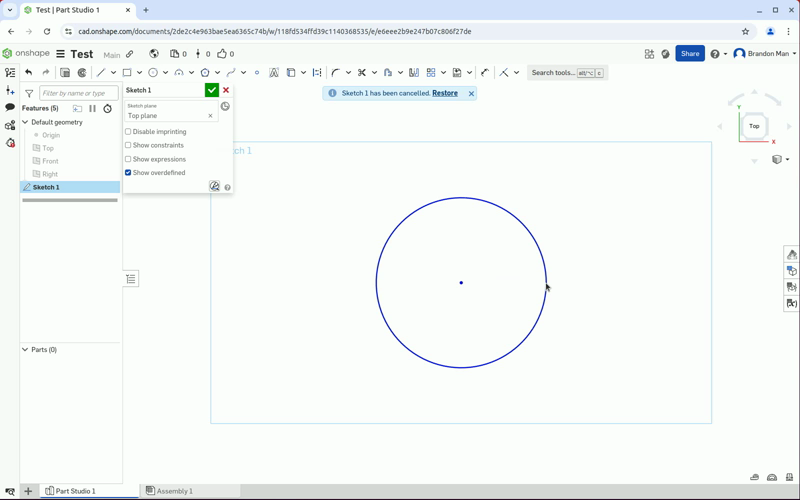
mouse_move(420, 284)
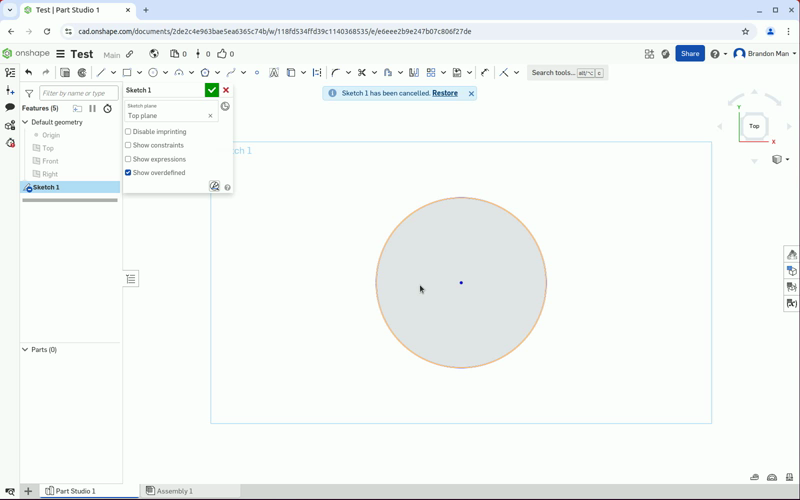
click(420, 284)
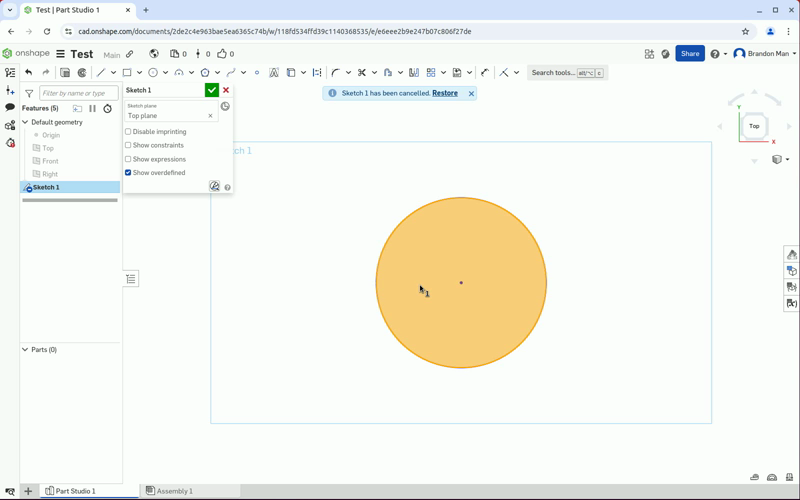
mouse_move(73, 352)
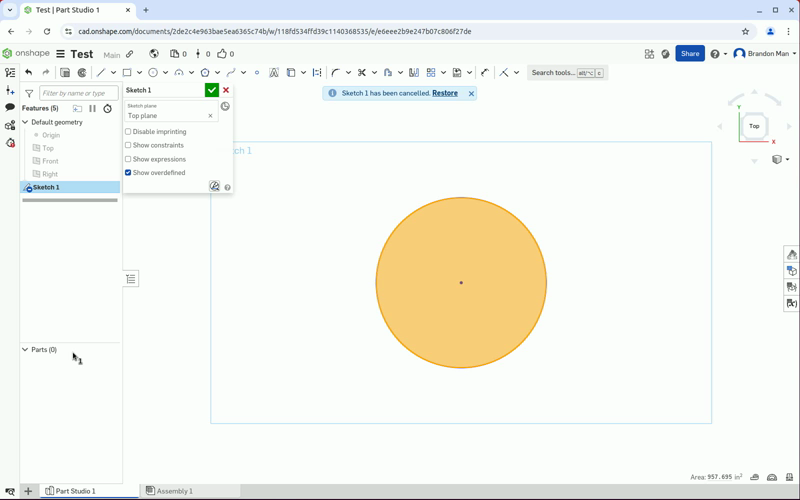
key(shift+y)
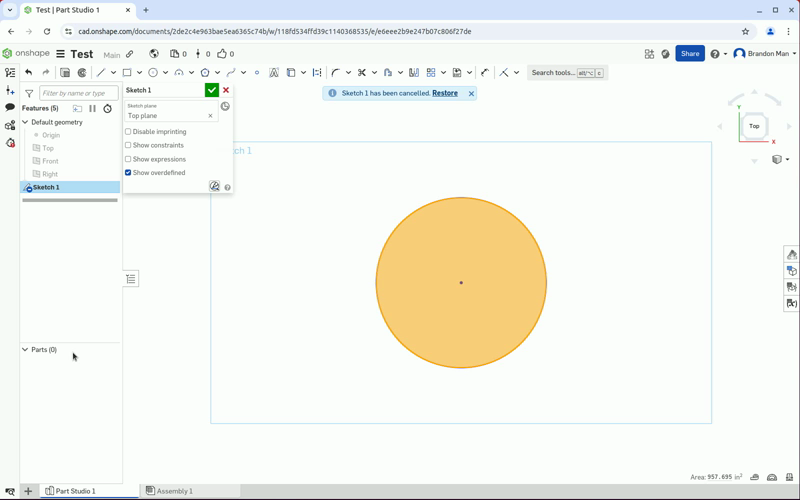
key(shift+e)
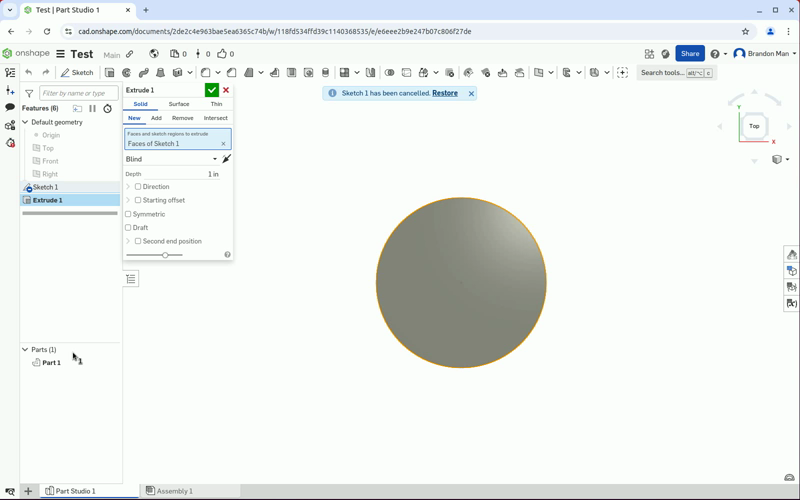
mouse_move(143, 106)
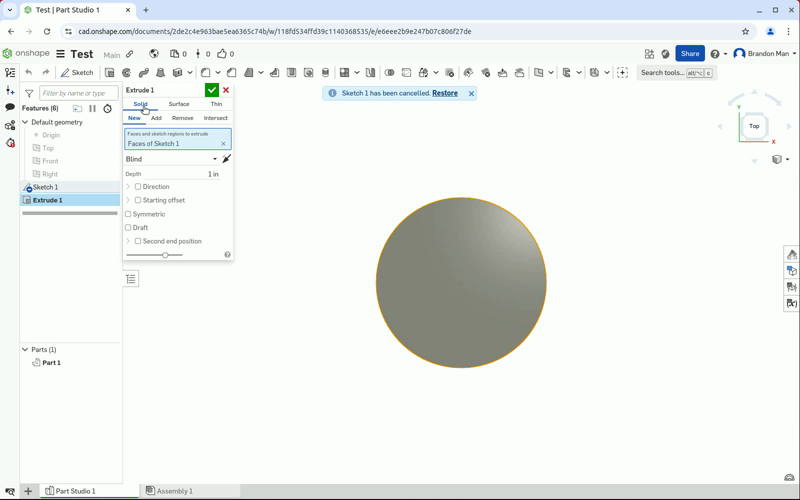
click(143, 106)
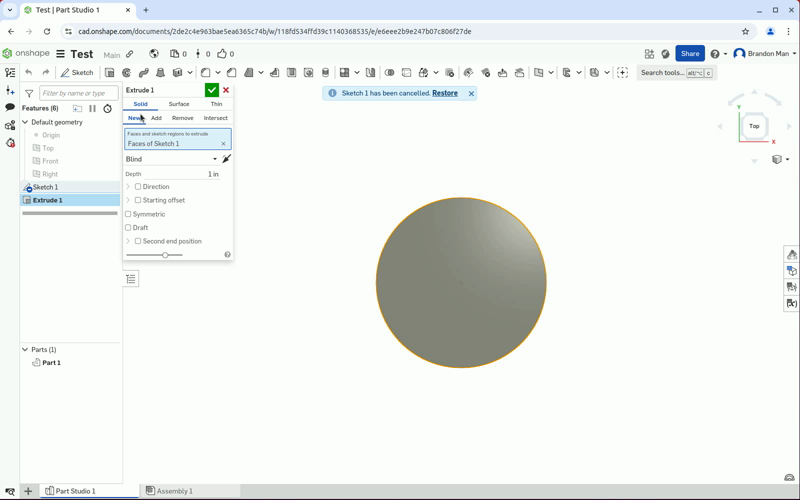
mouse_move(137, 120)
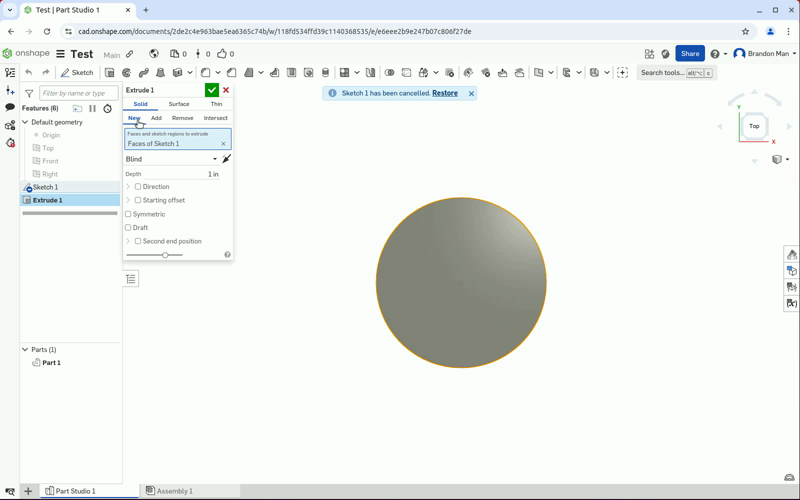
click(137, 120)
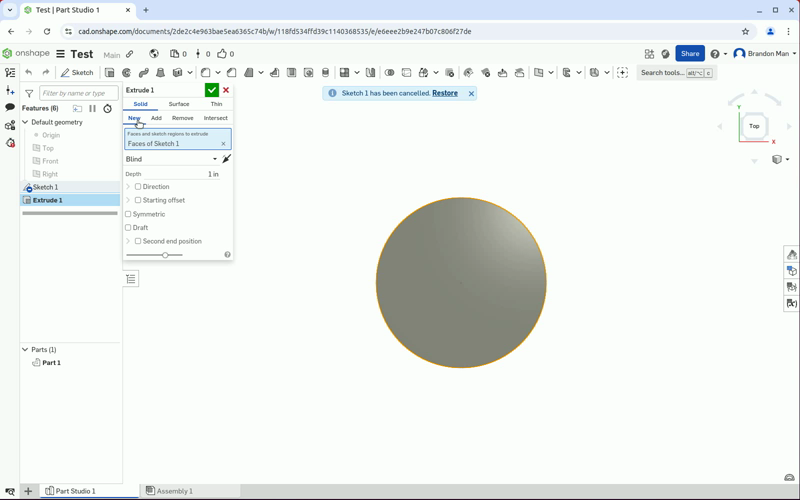
key(tab, 4)
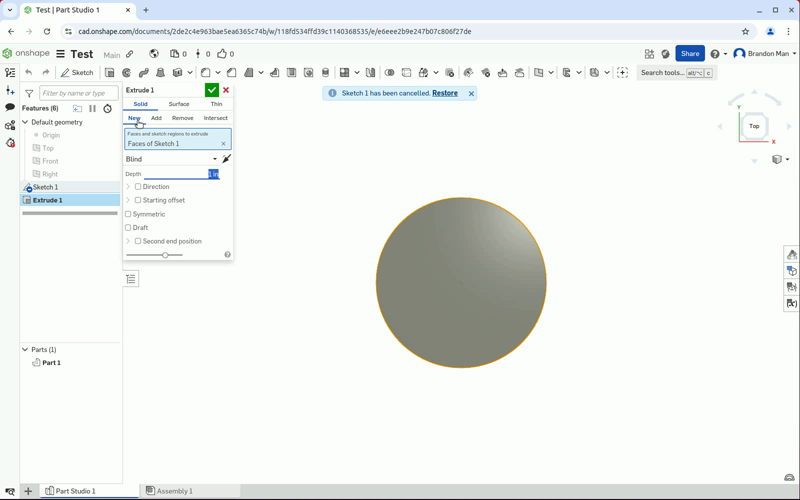
text(6.981)
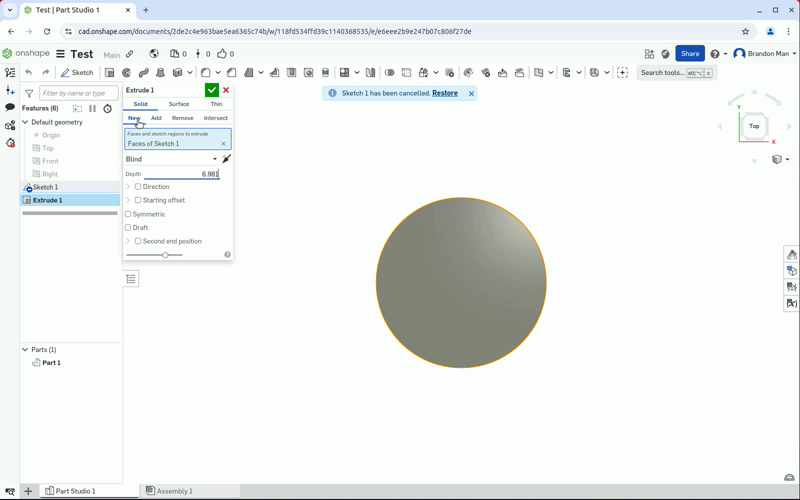
key(enter)
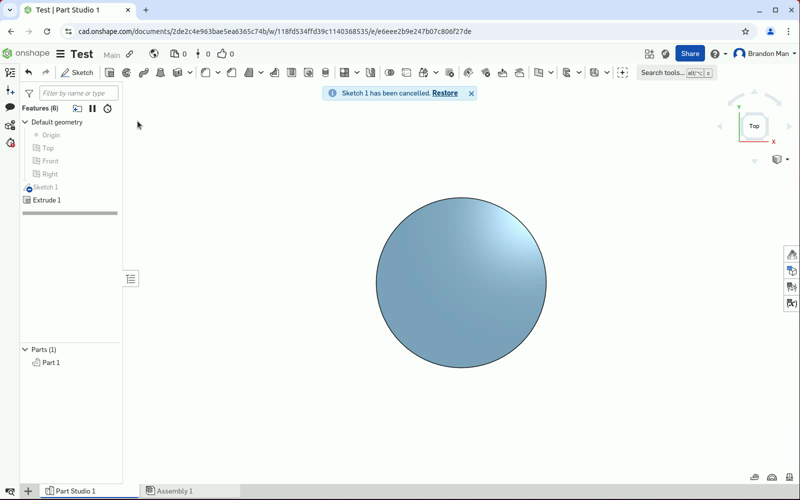
key(shift+h)
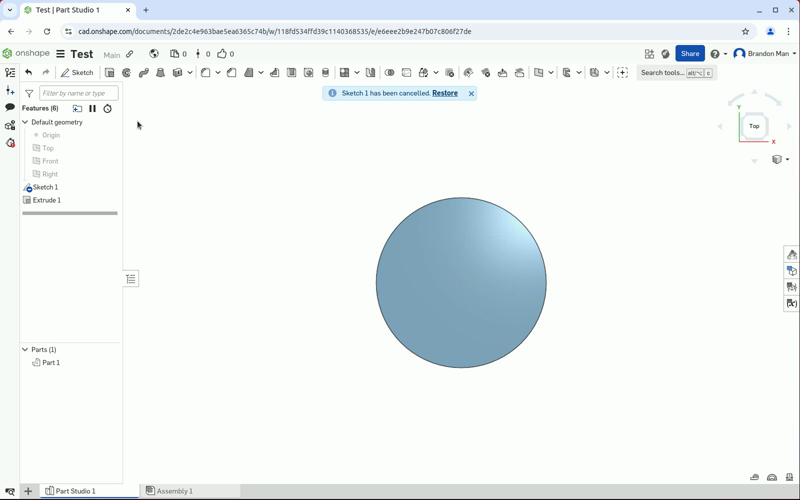
key(shift+h)
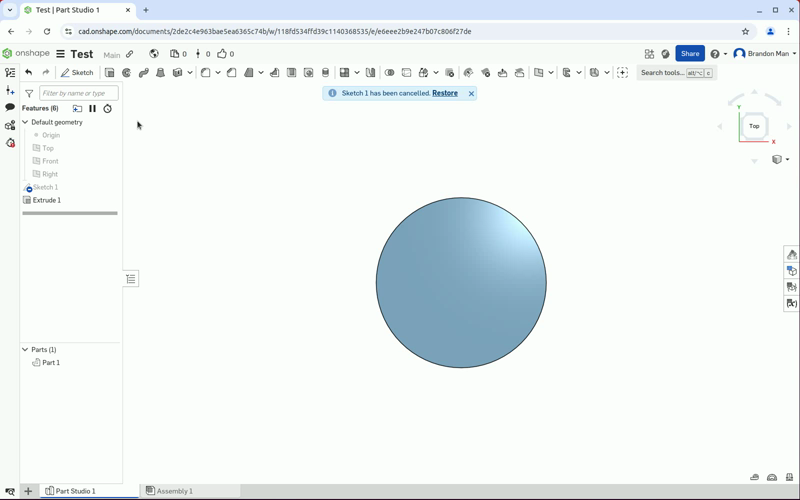
mouse_move(73, 189)
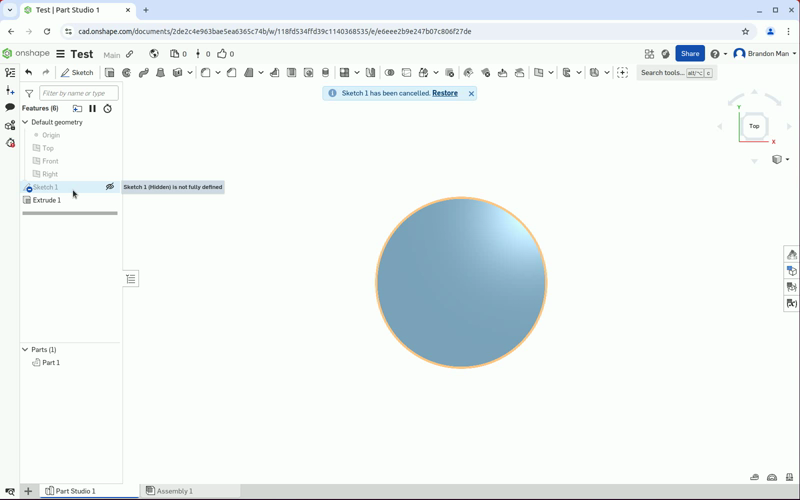
click(73, 189)
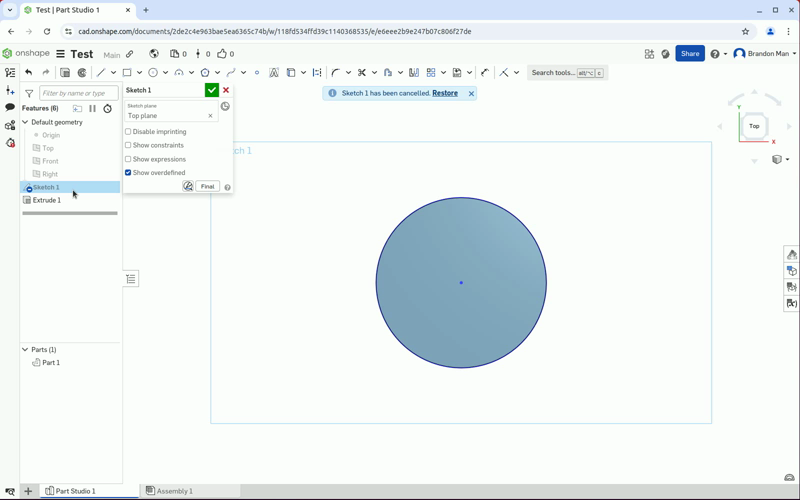
mouse_move(229, 92)
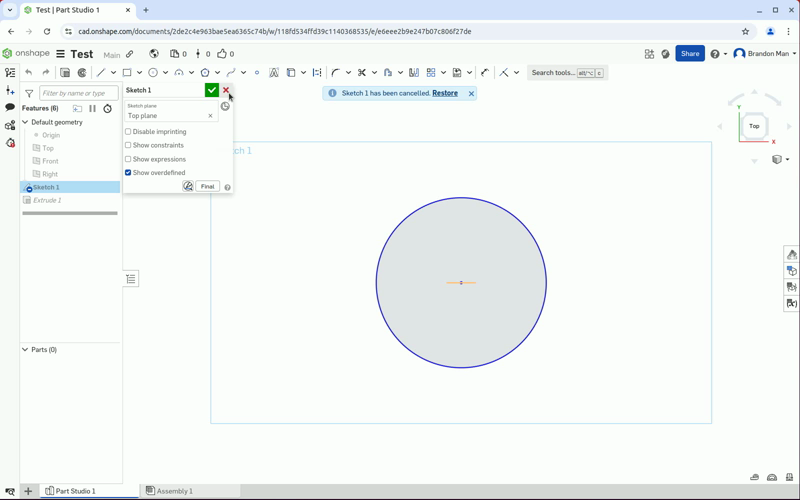
click(229, 92)
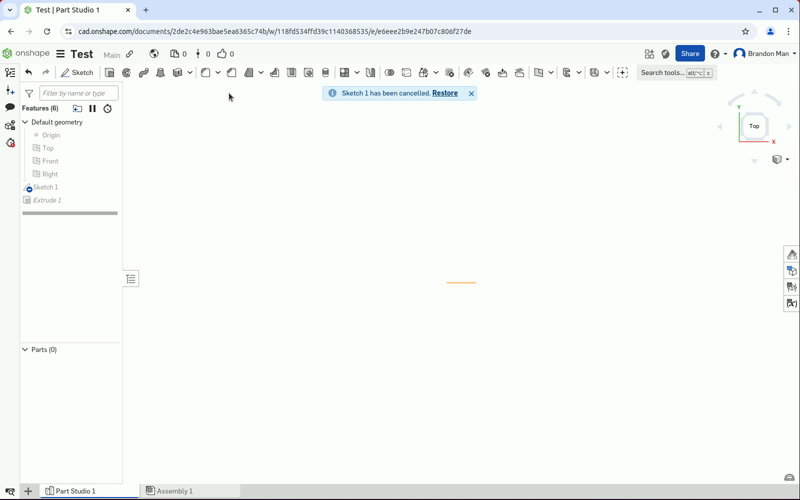
mouse_move(541, 75)
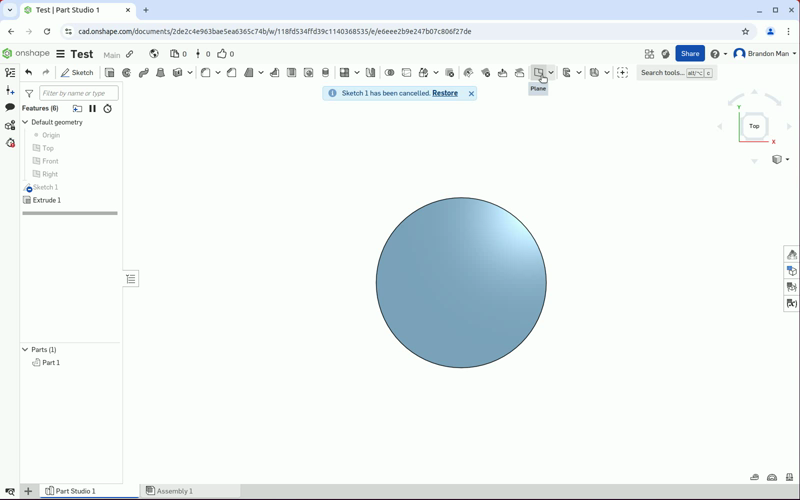
click(541, 75)
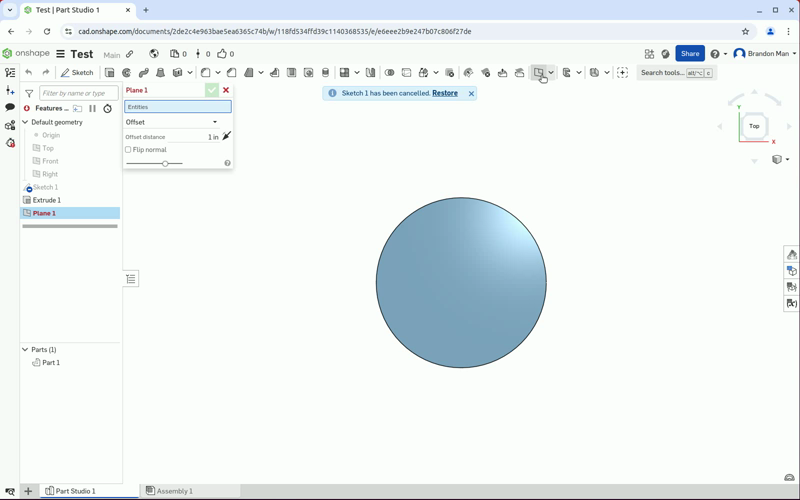
mouse_move(73, 150)
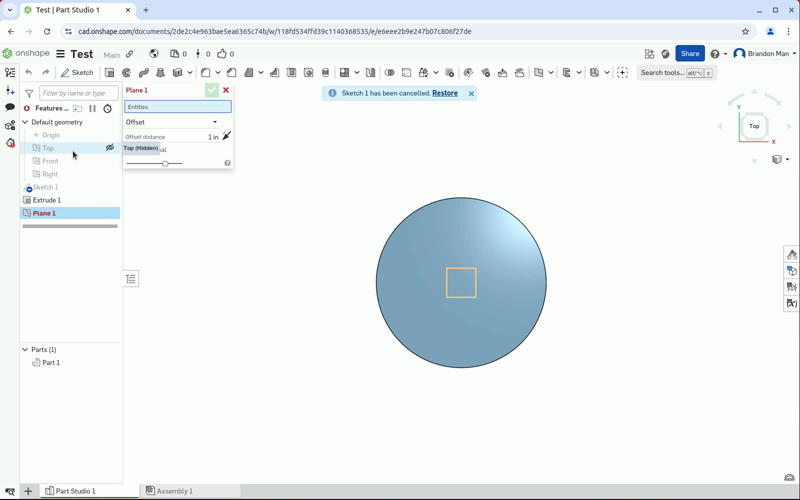
click(73, 150)
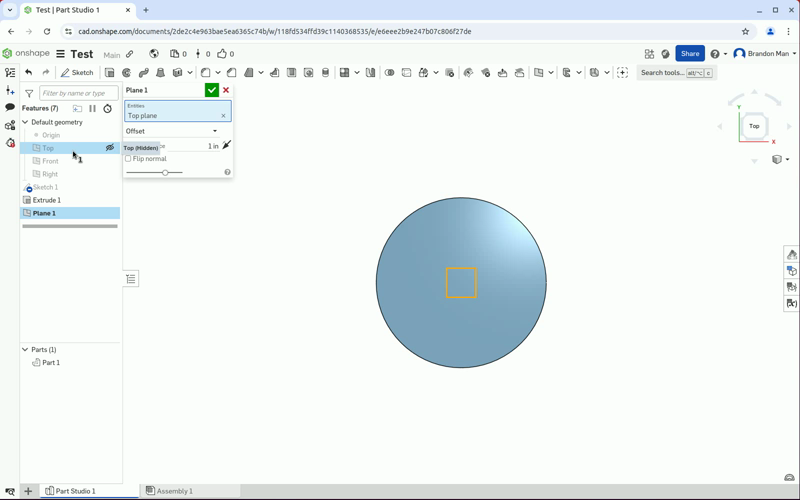
key(tab, 2)
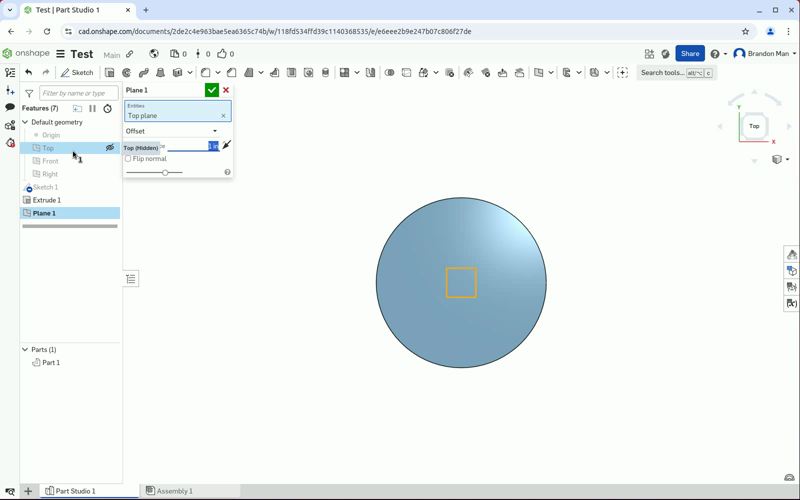
text(6.994)
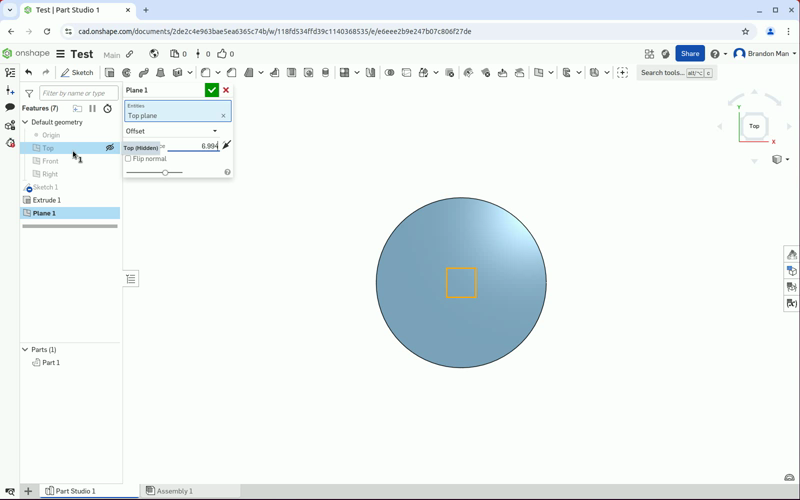
key(enter, 2)
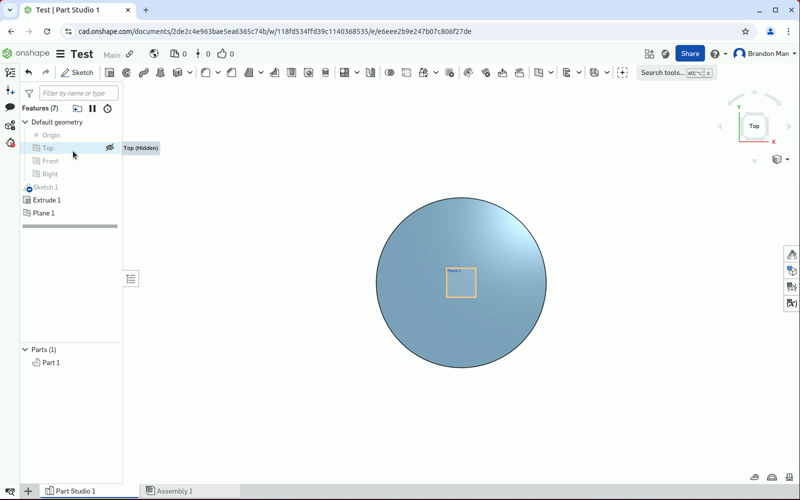
key(shift+s)
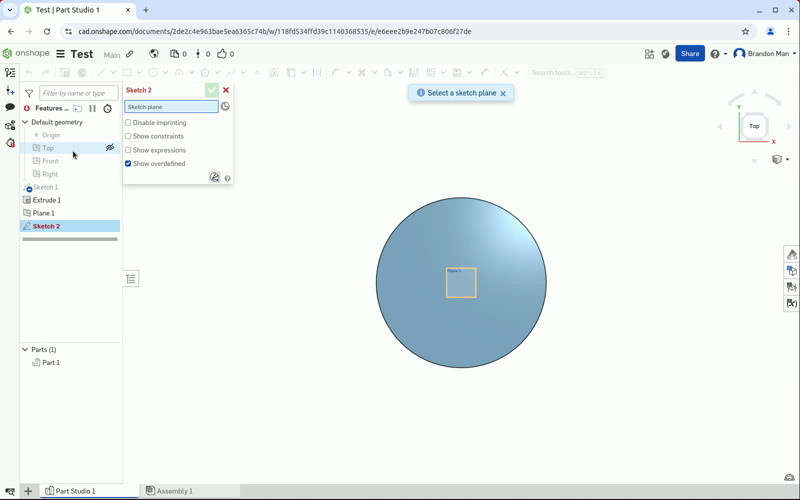
mouse_move(73, 215)
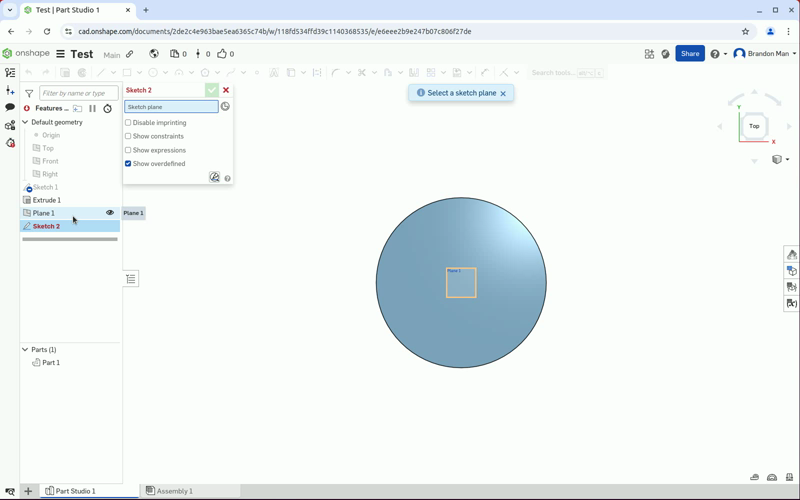
click(73, 215)
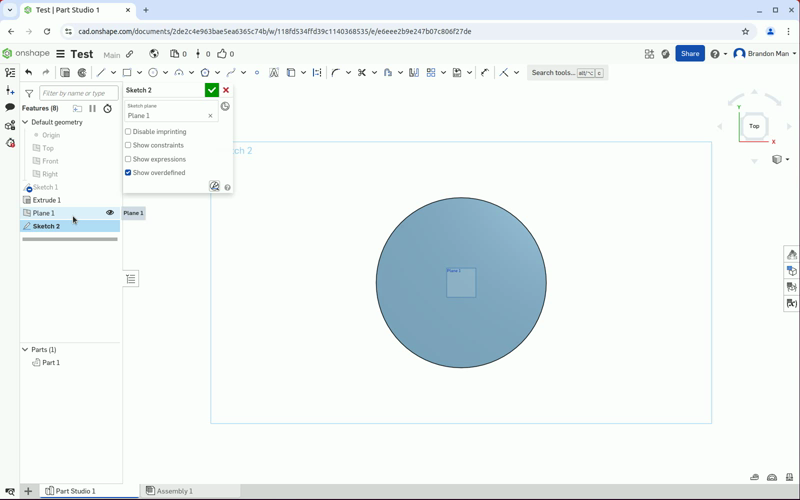
mouse_move(73, 352)
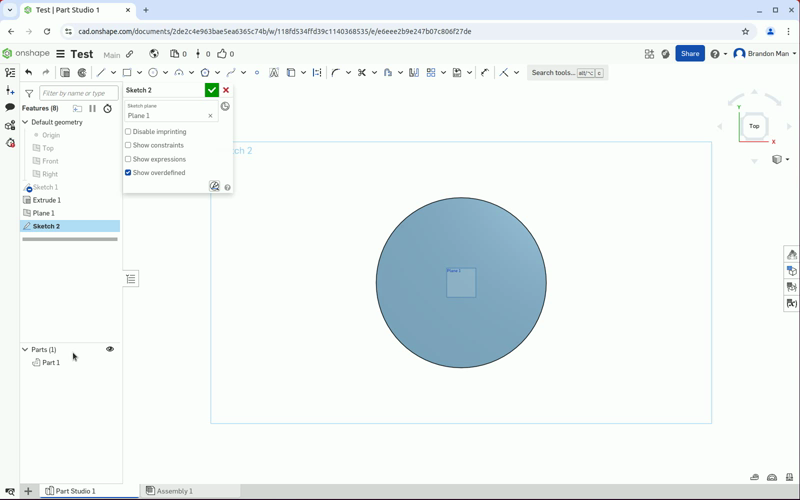
key(y)
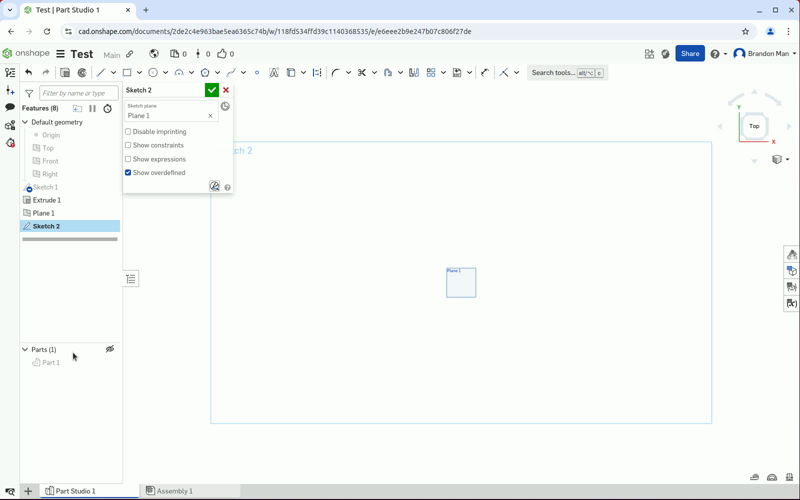
key(l)
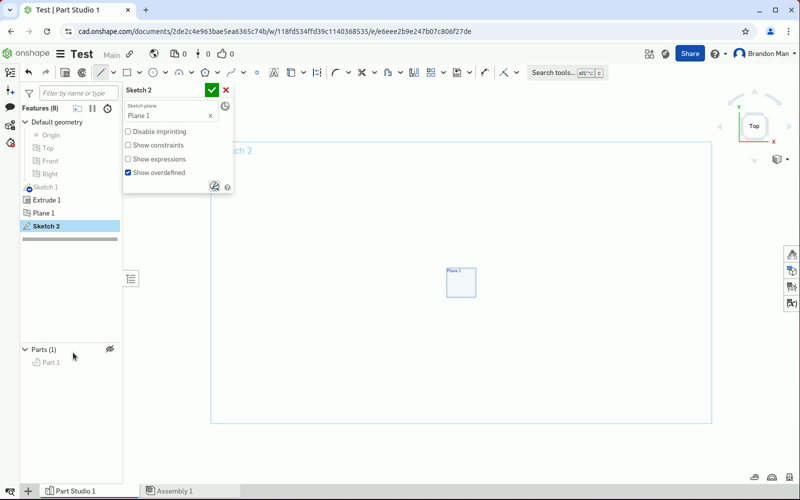
key_down(shift)
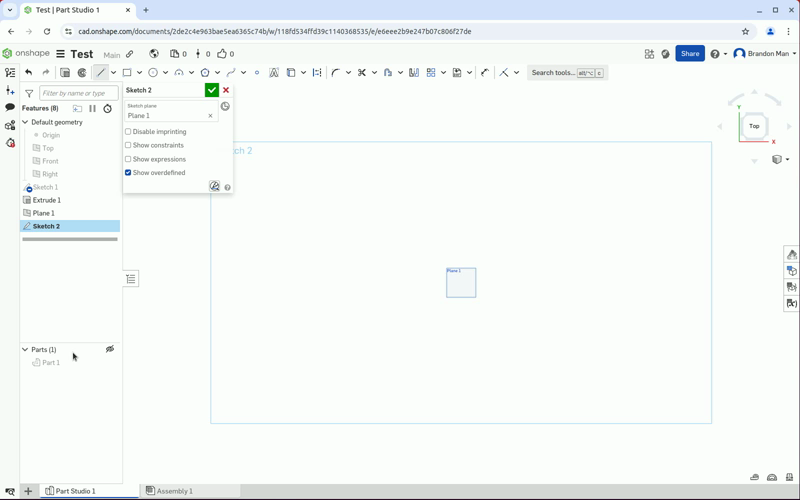
mouse_move(371, 259)
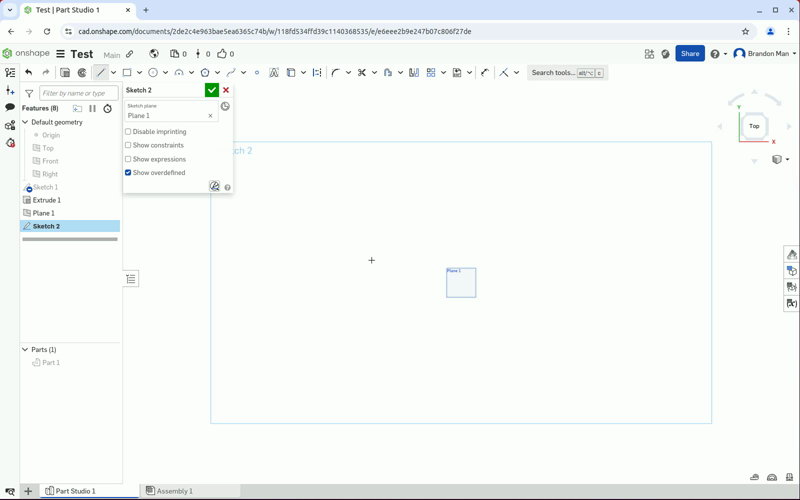
click(371, 259)
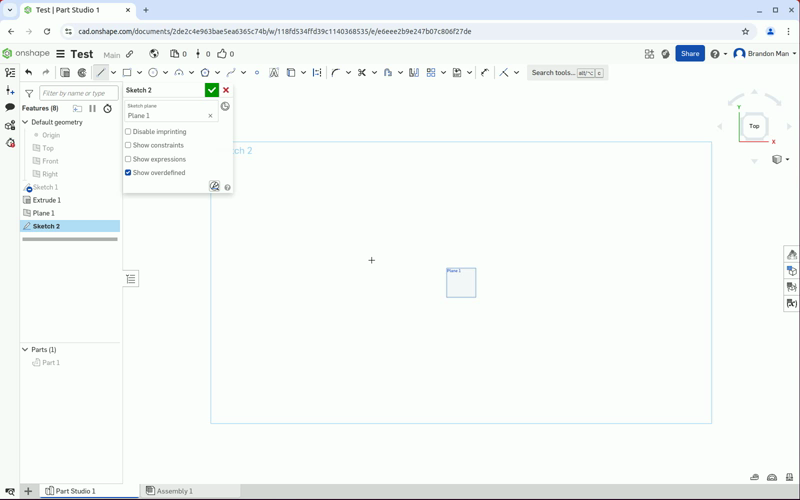
key_up(shift)
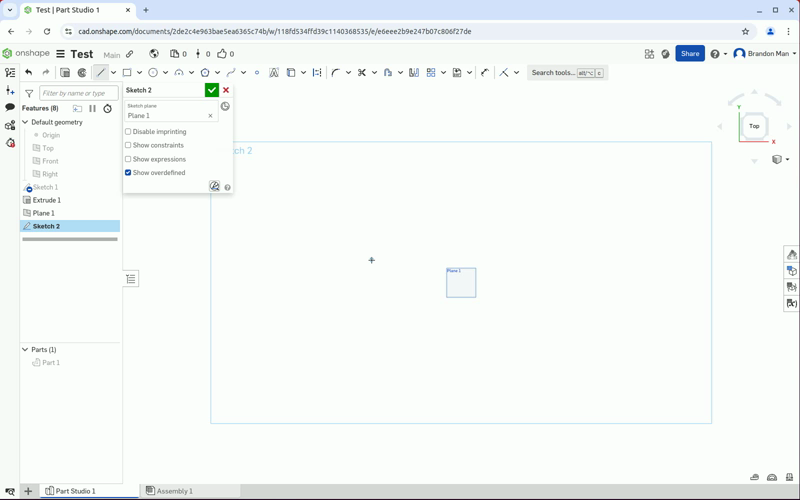
key_down(shift)
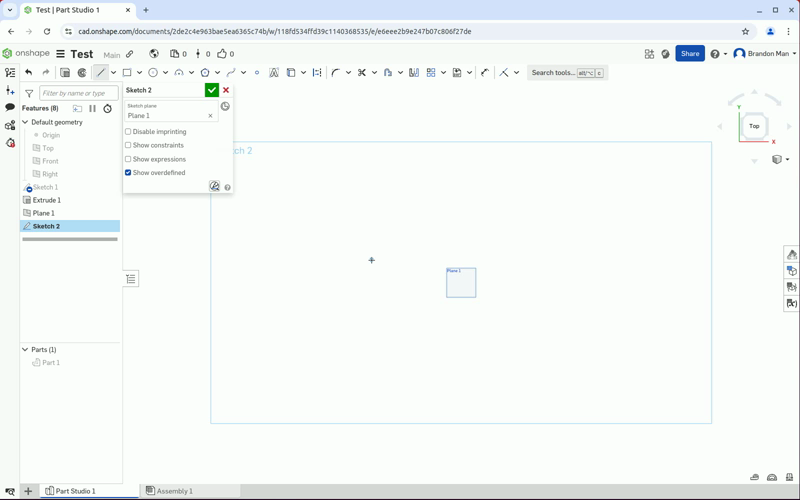
mouse_move(401, 259)
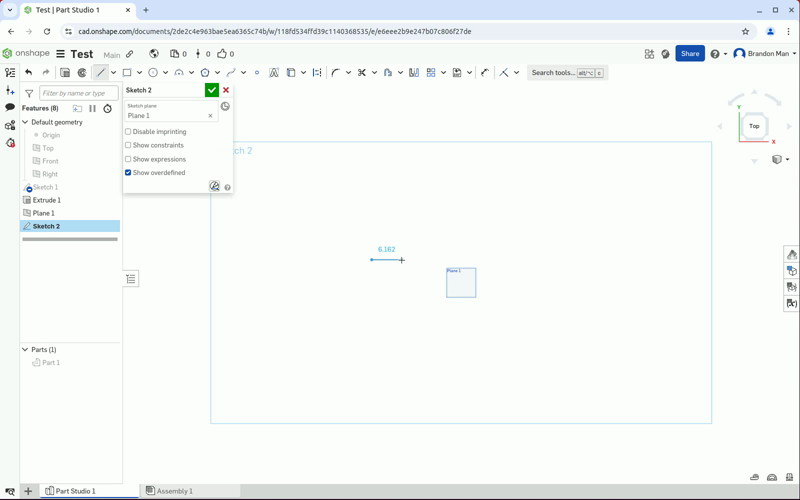
mouse_move(380, 259)
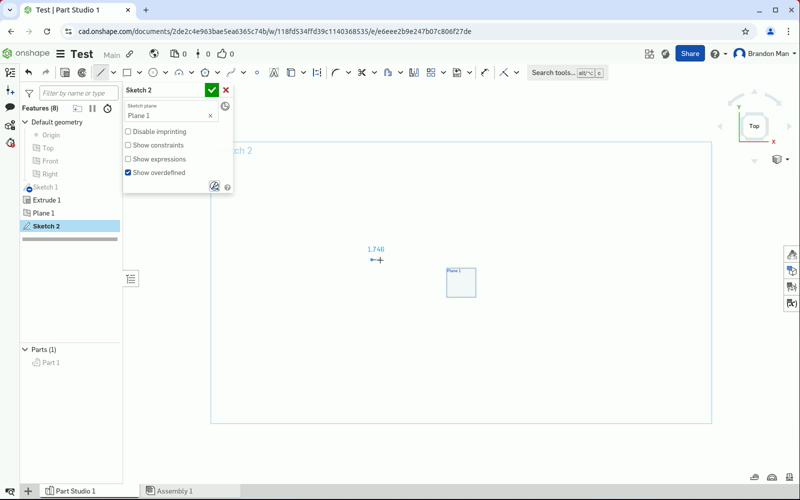
click(380, 259)
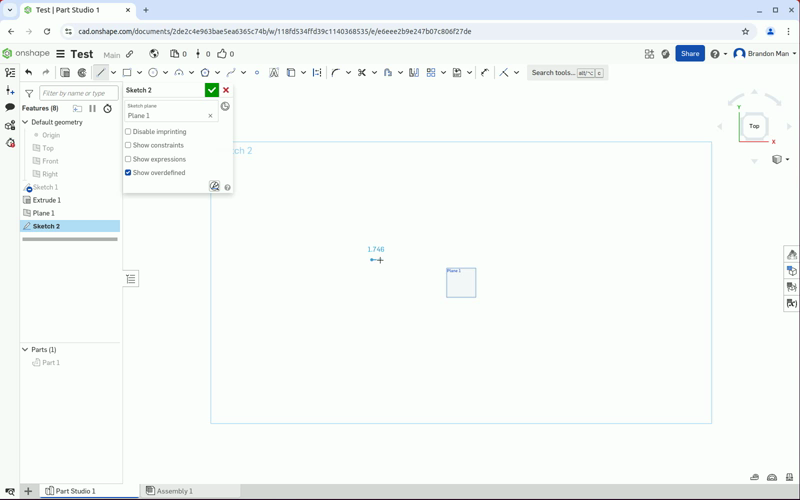
key_up(shift)
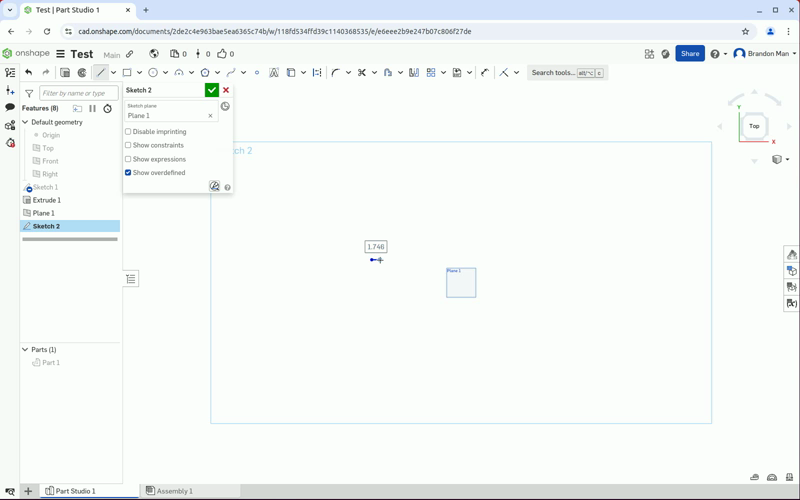
key(esc)
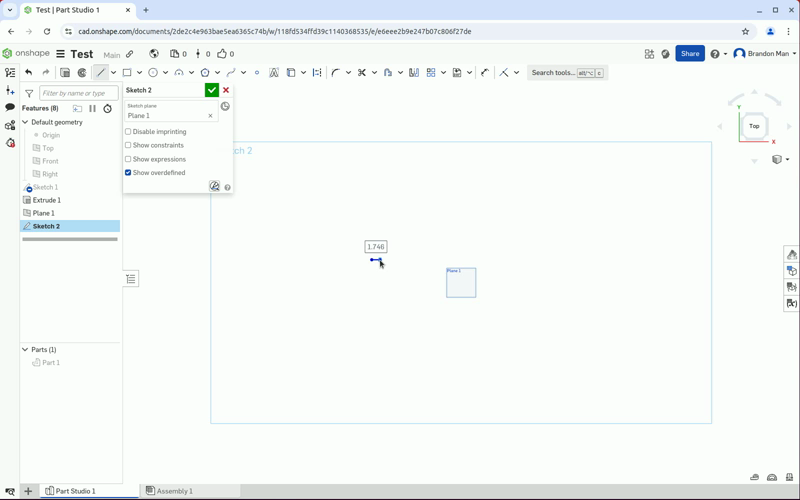
key(a)
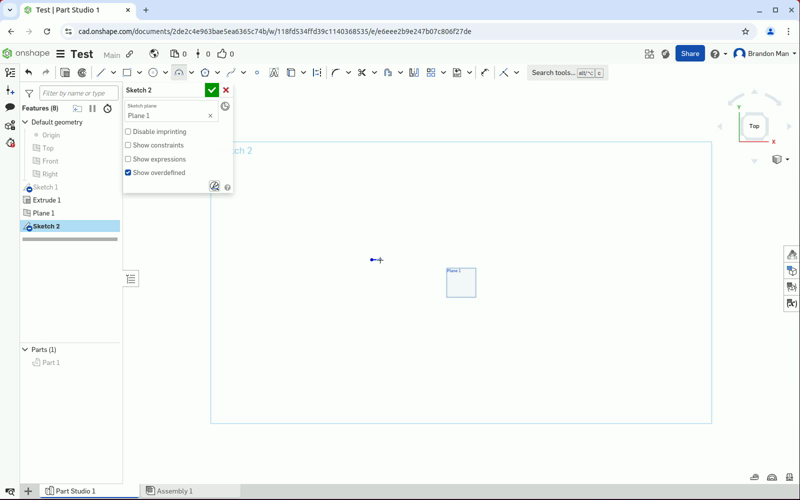
mouse_move(380, 259)
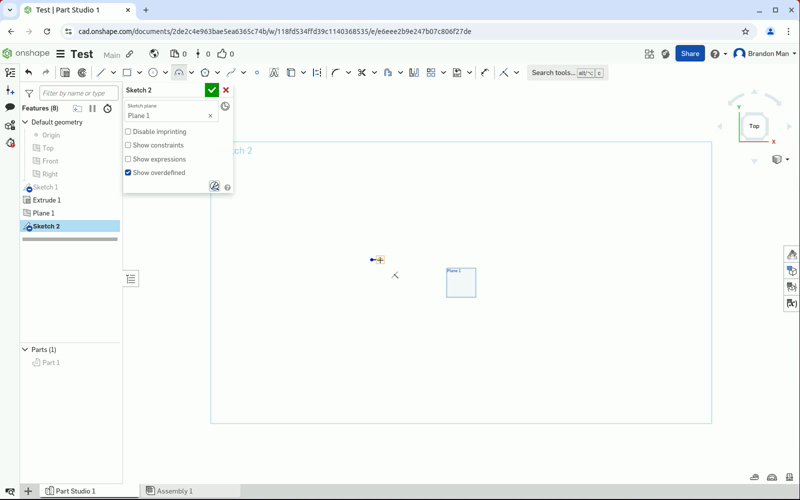
click(380, 259)
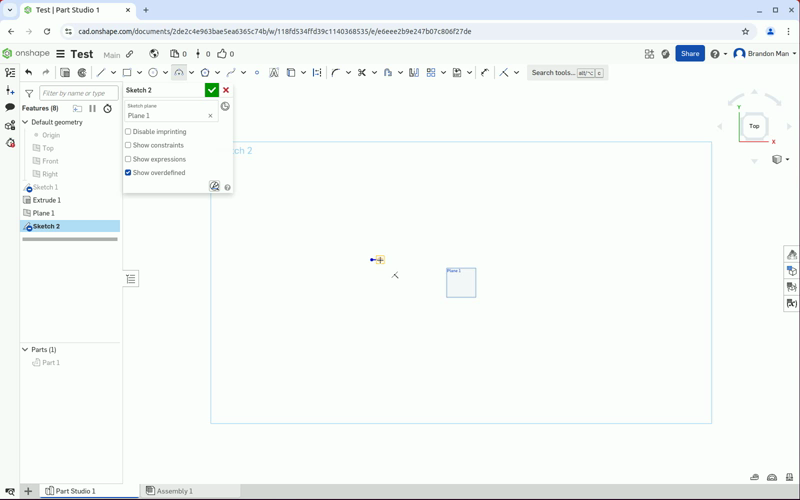
key_down(shift)
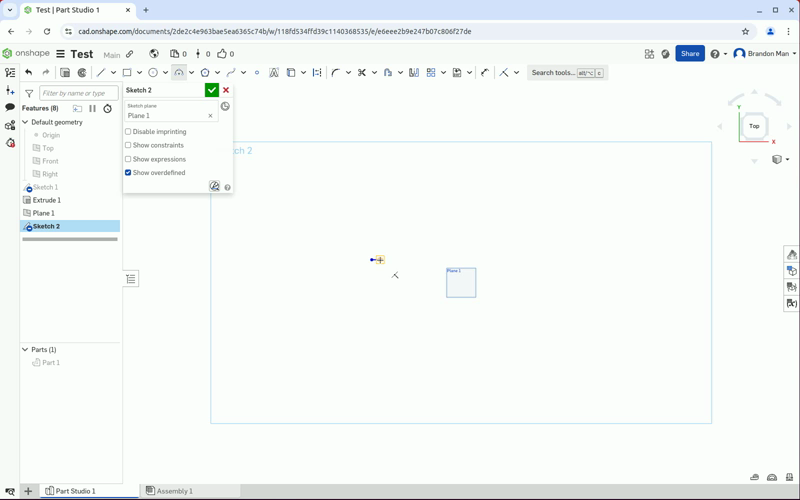
mouse_move(461, 198)
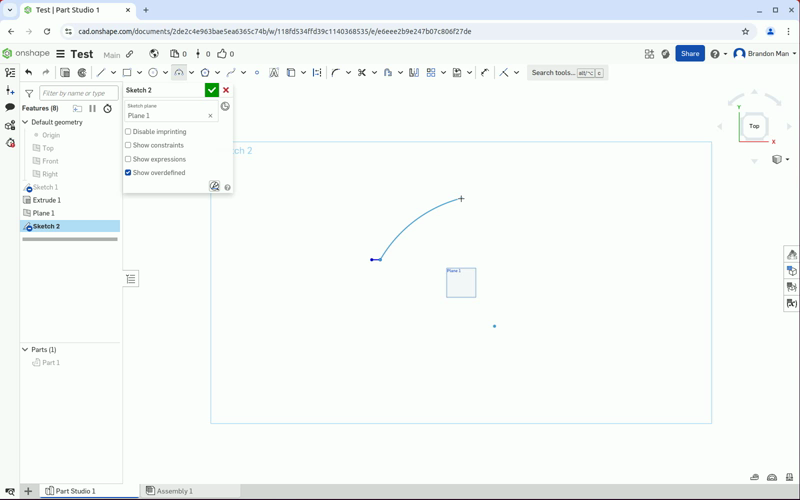
click(461, 198)
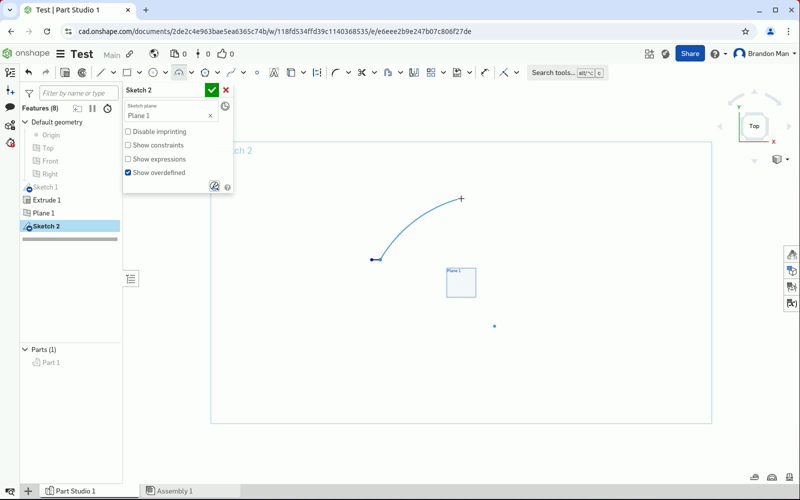
mouse_move(410, 215)
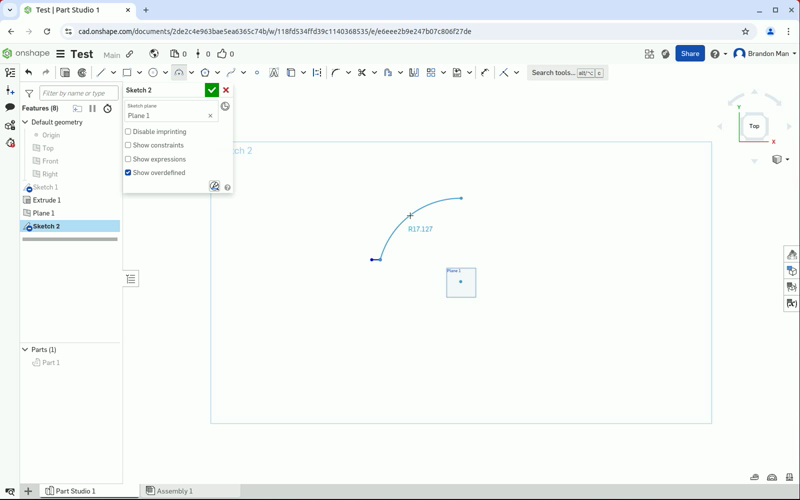
click(410, 215)
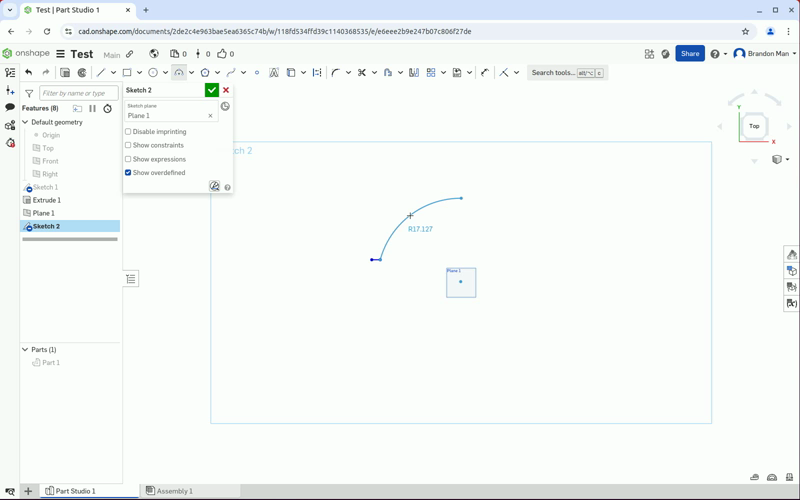
key_up(shift)
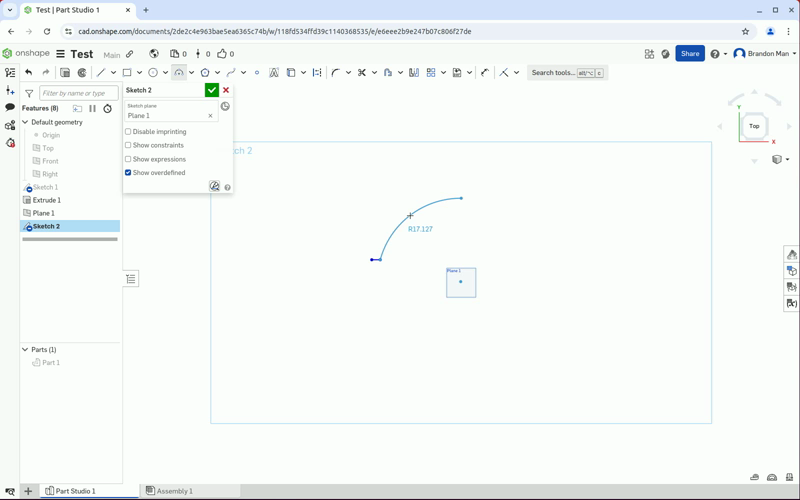
key(esc)
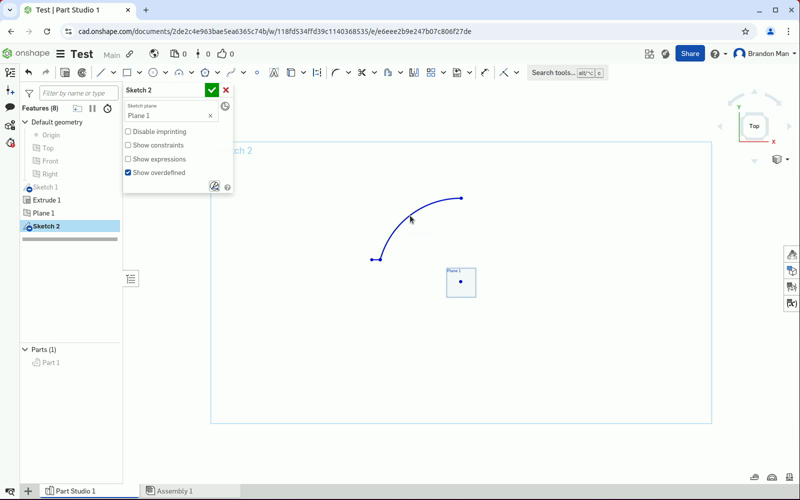
key(l)
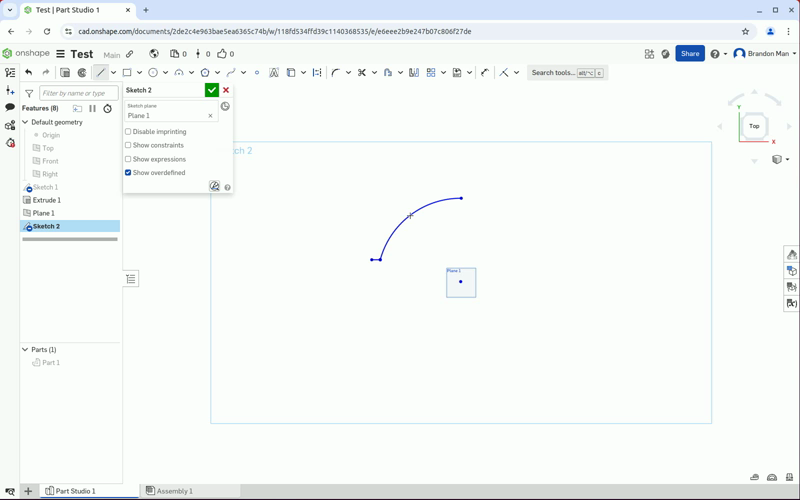
mouse_move(461, 198)
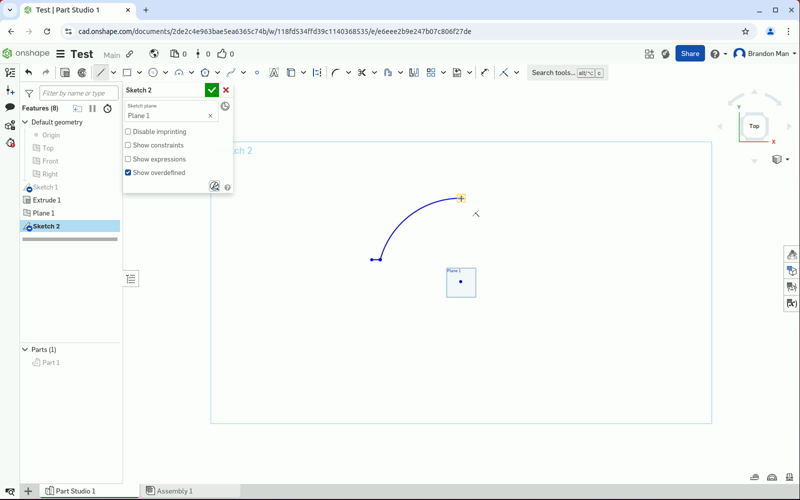
click(461, 198)
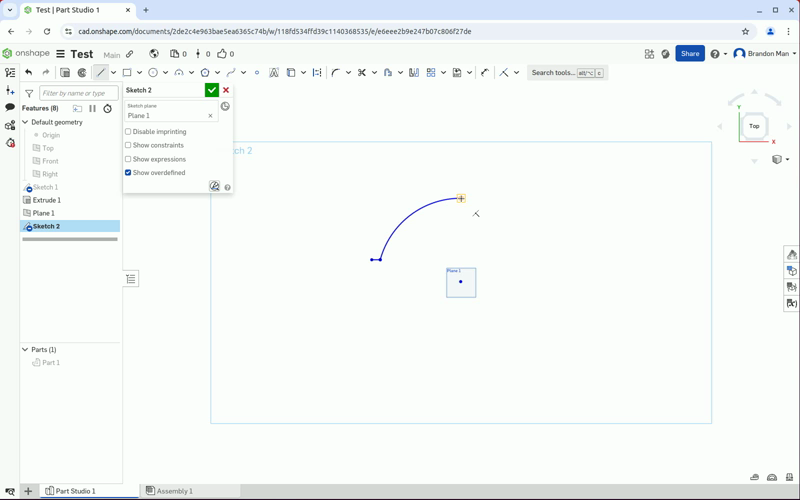
key_down(shift)
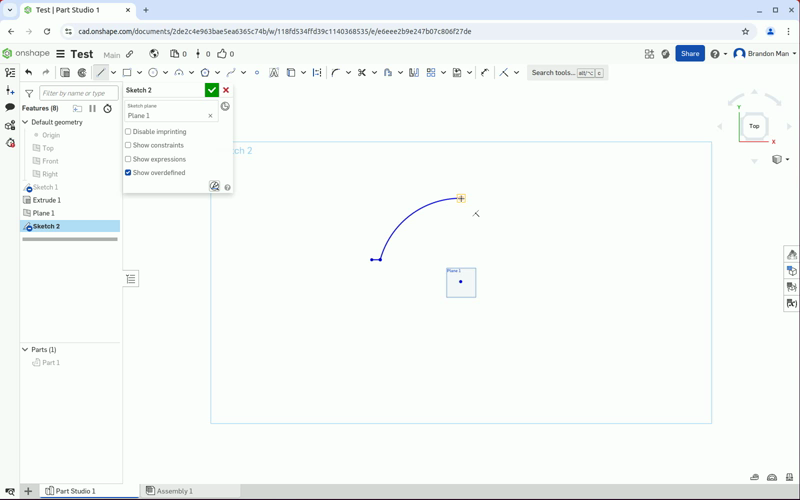
mouse_move(491, 198)
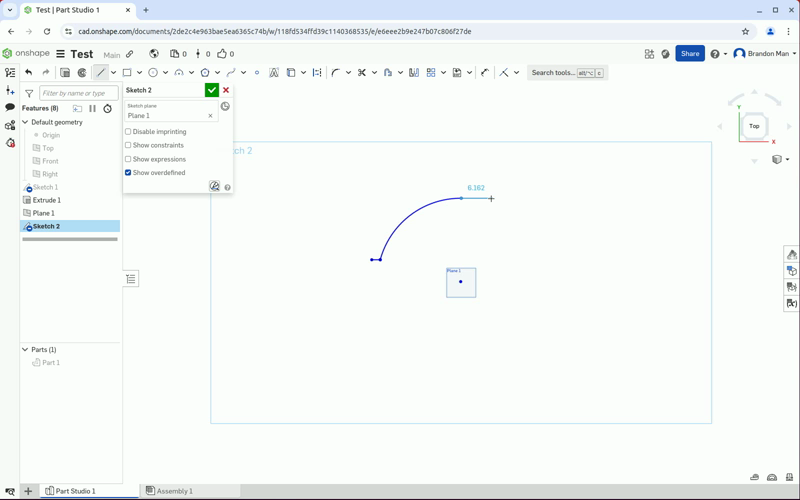
mouse_move(461, 170)
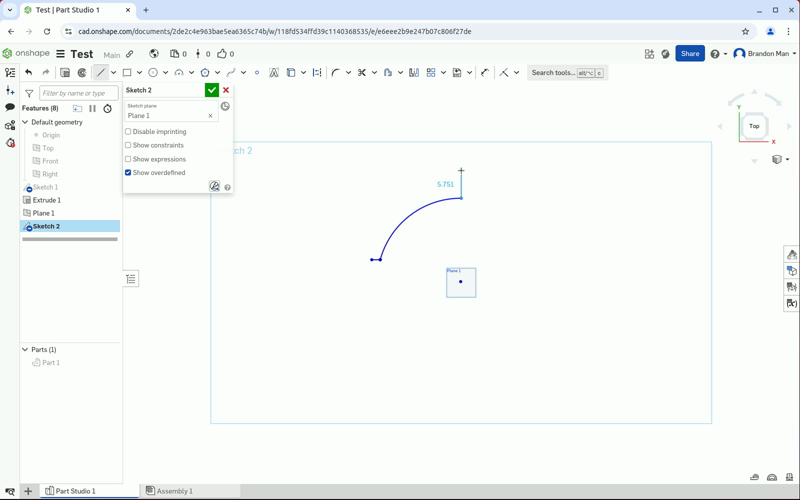
click(461, 170)
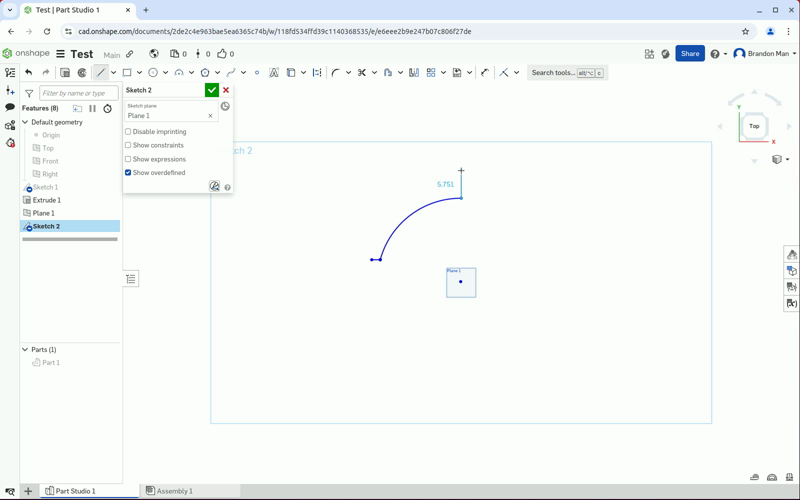
key_up(shift)
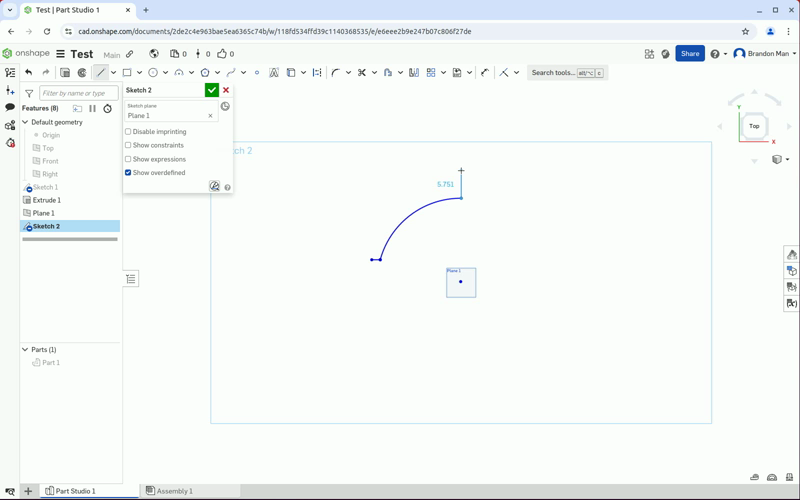
key_down(shift)
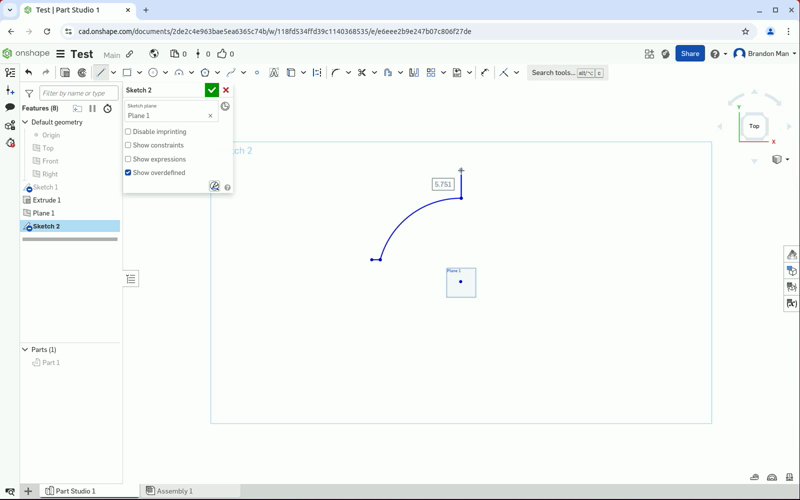
mouse_move(371, 170)
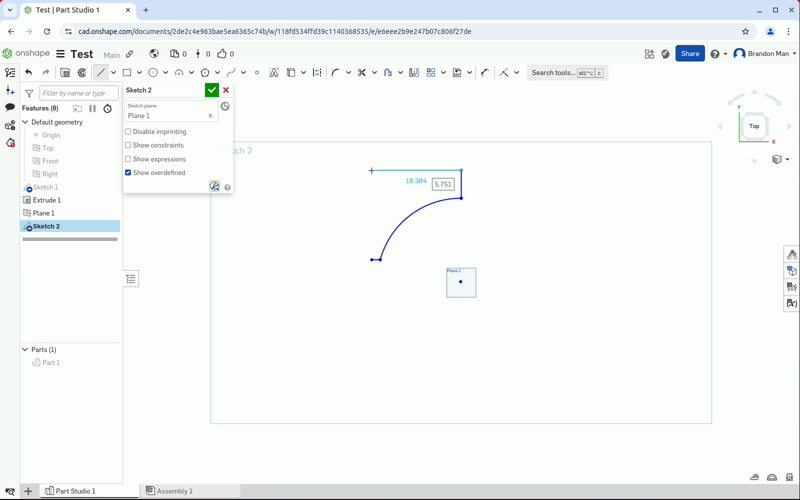
click(371, 170)
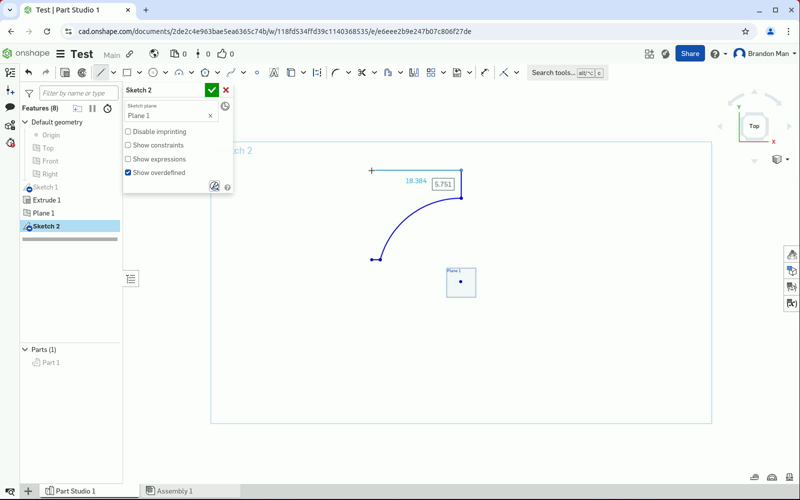
key_up(shift)
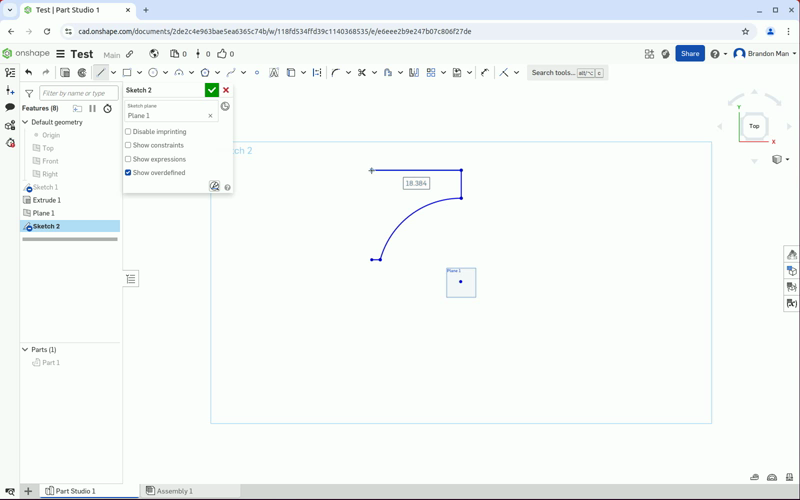
key_down(shift)
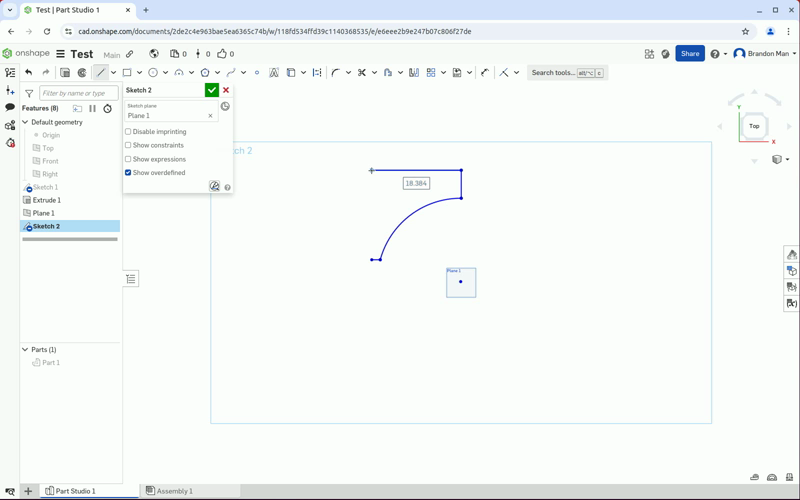
mouse_move(371, 259)
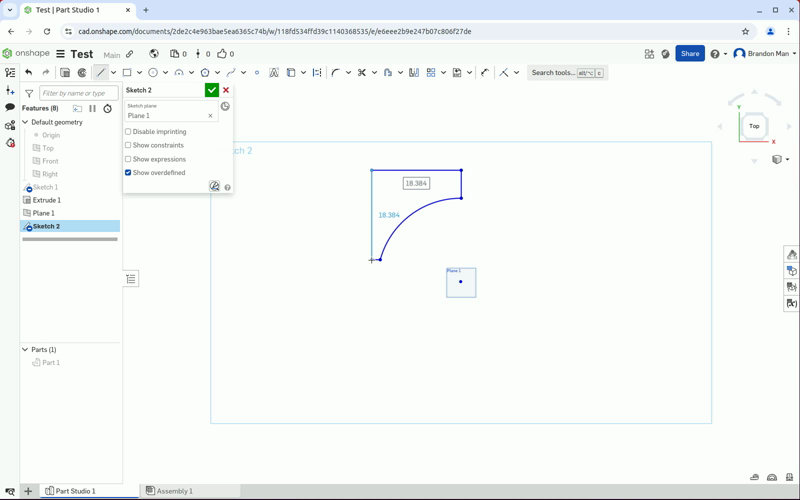
key_up(shift)
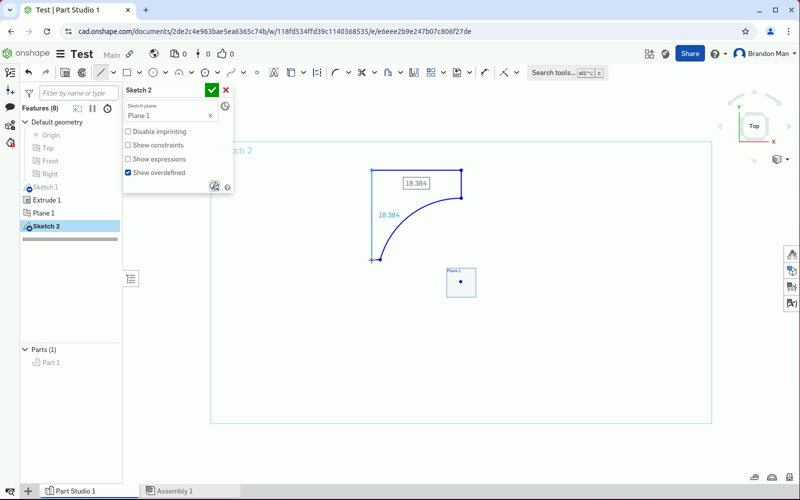
click(371, 259)
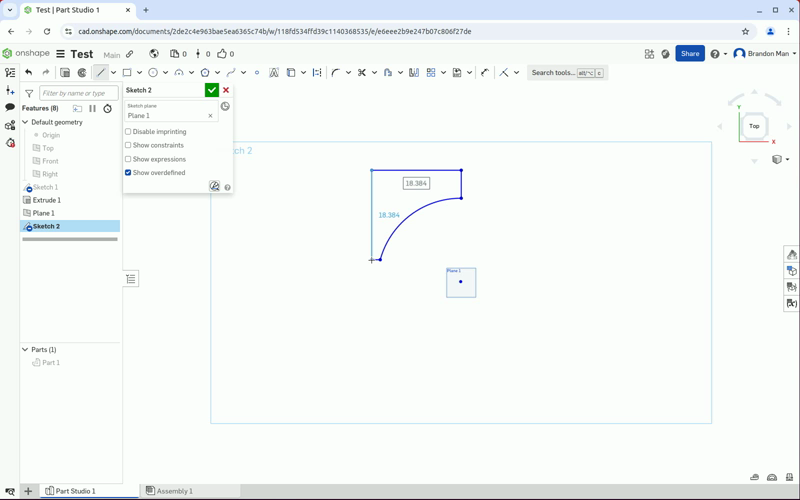
key(esc)
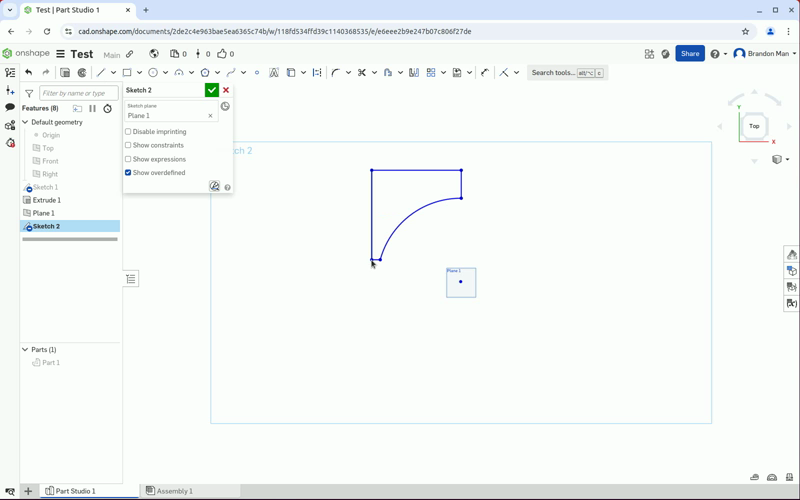
mouse_move(384, 219)
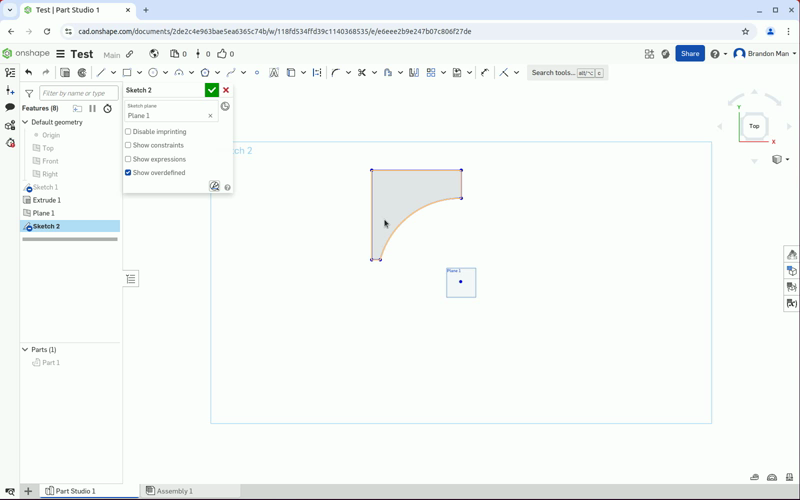
click(384, 219)
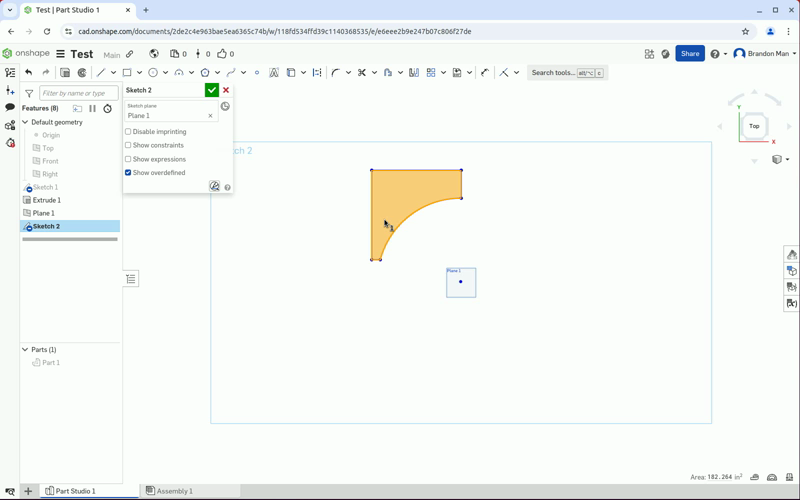
mouse_move(73, 352)
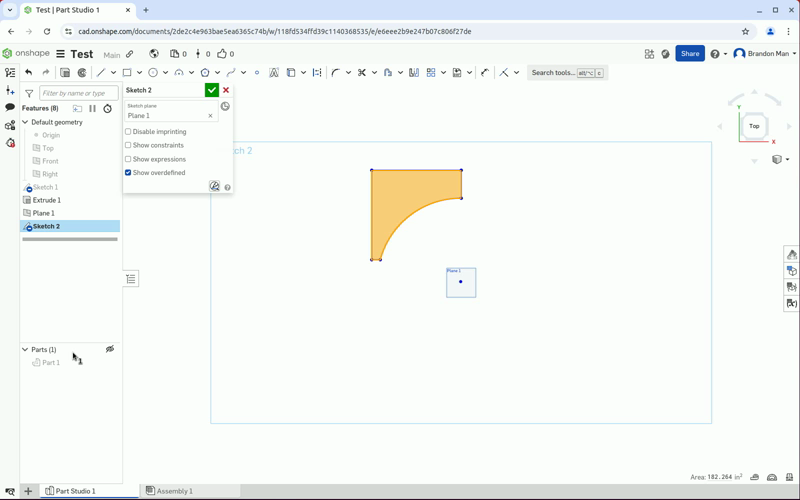
key(shift+y)
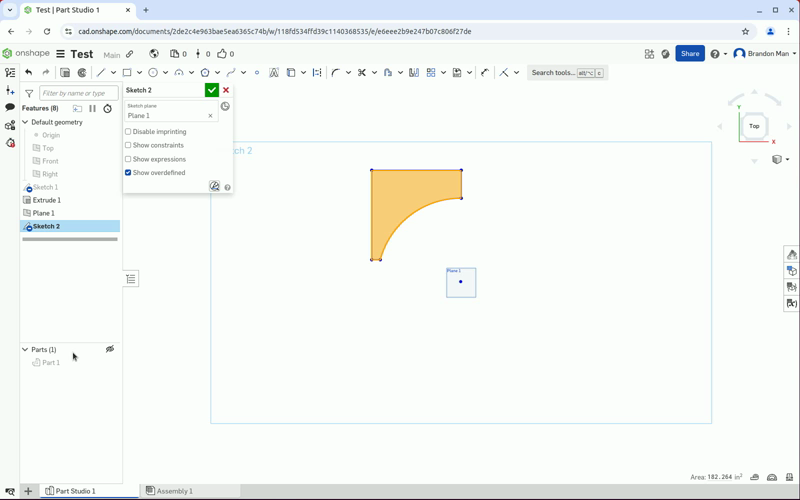
key(shift+e)
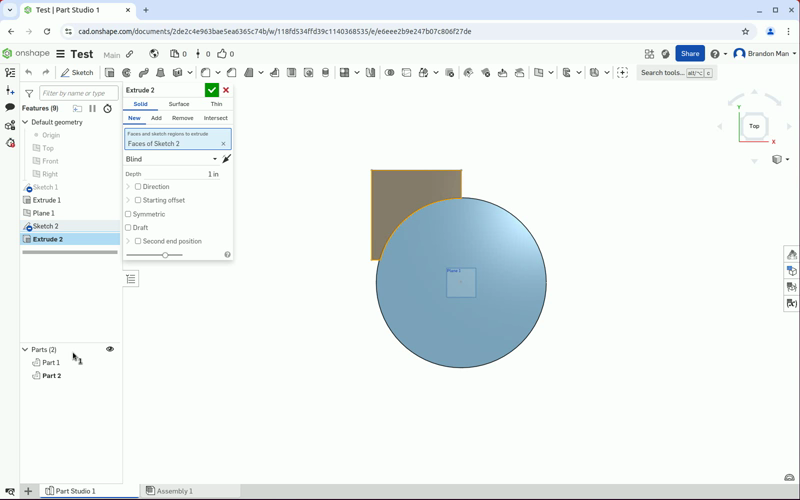
mouse_move(143, 106)
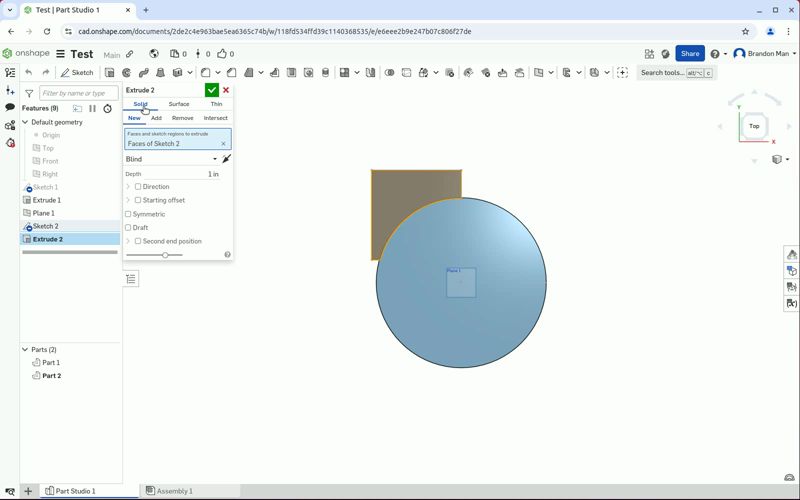
click(143, 106)
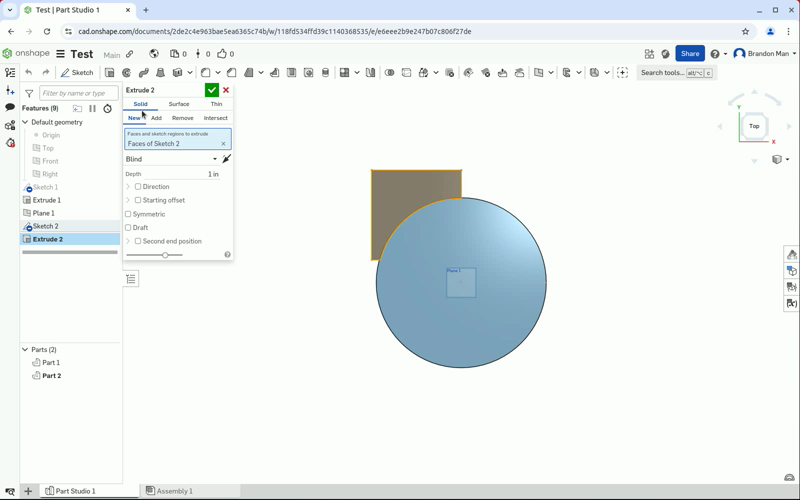
mouse_move(137, 120)
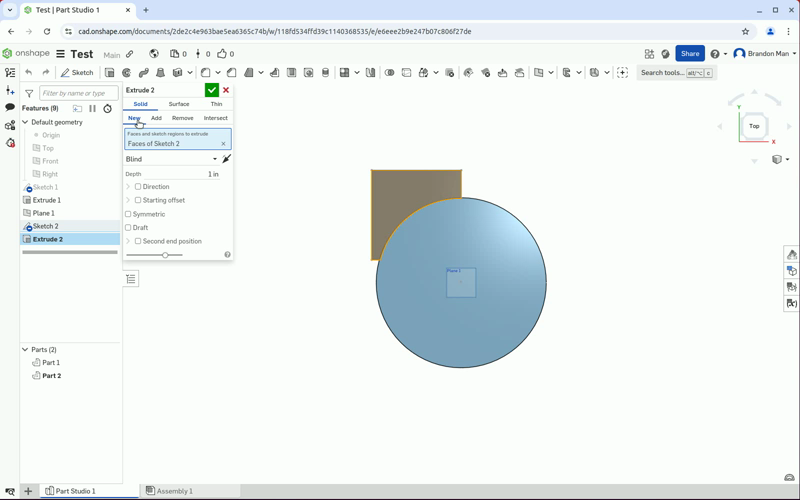
click(137, 120)
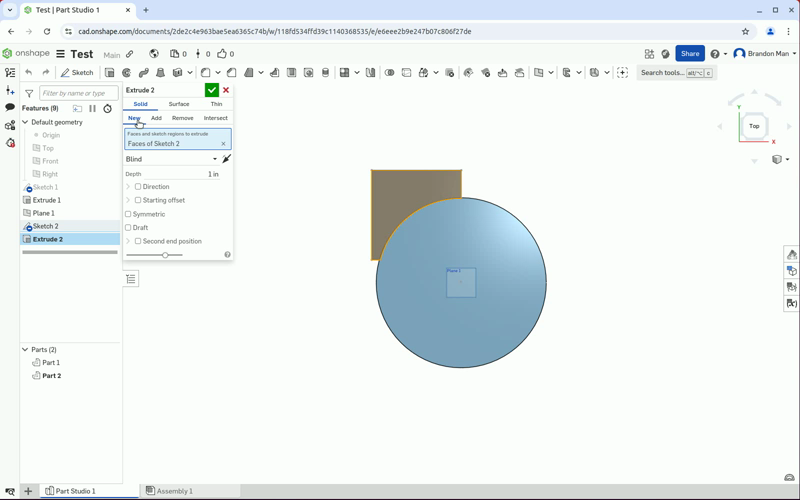
key(tab, 4)
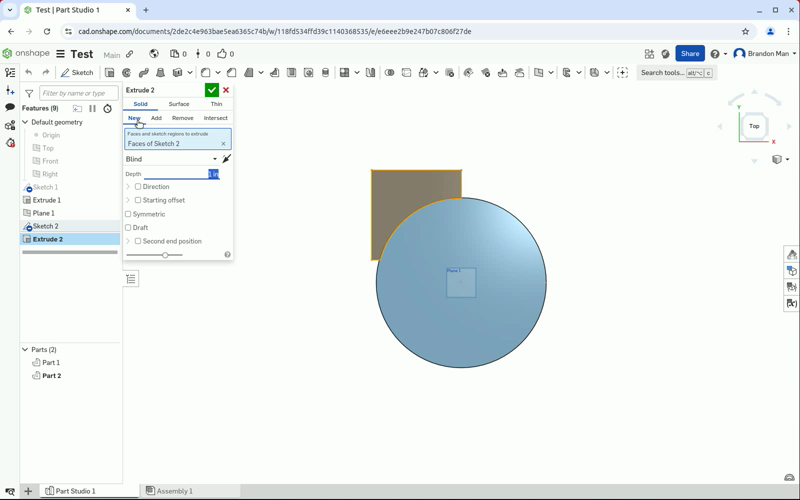
text(6.981)
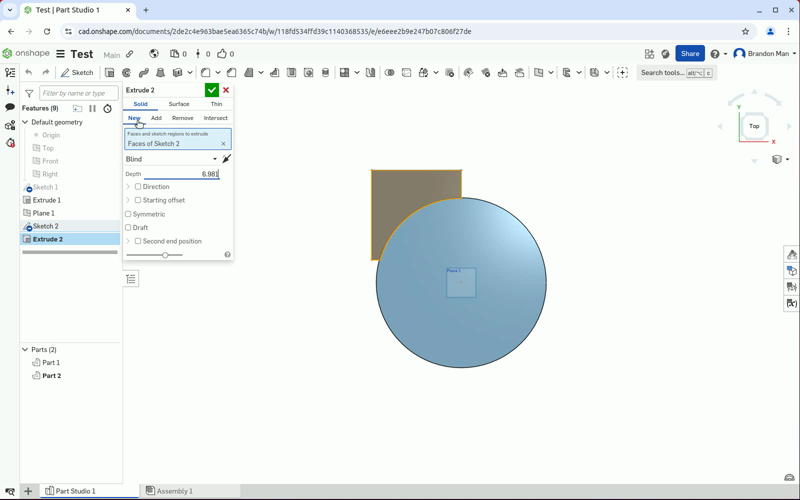
key(enter)
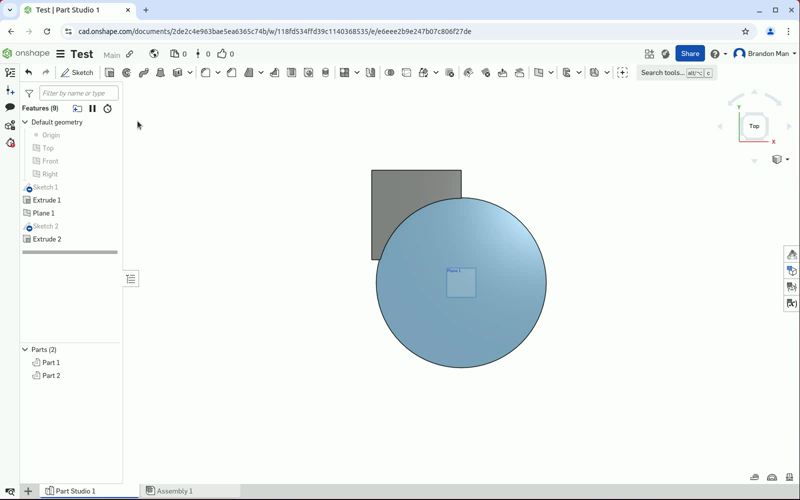
key(shift+h)
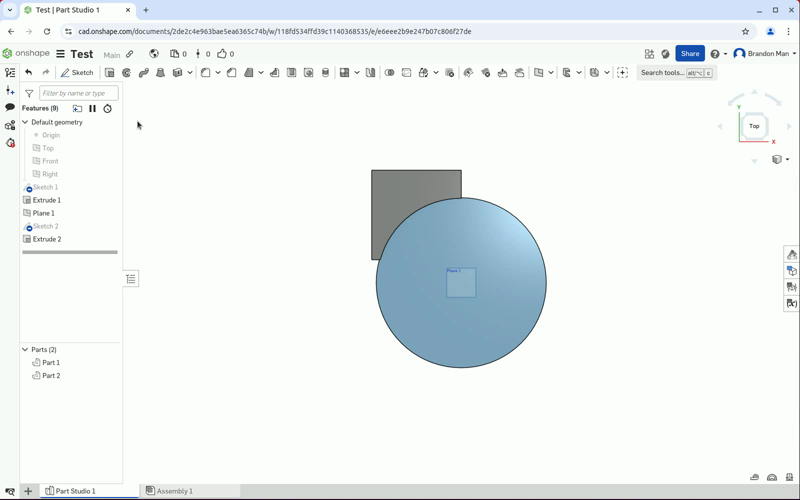
key(shift+h)
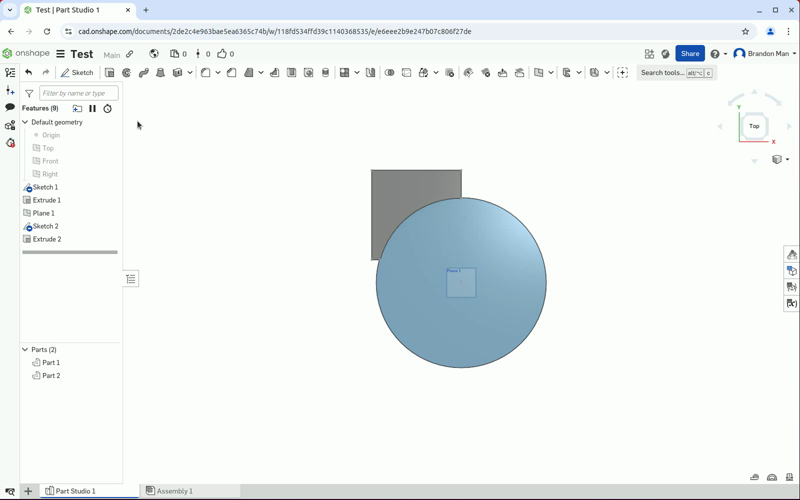
key(shift+7)
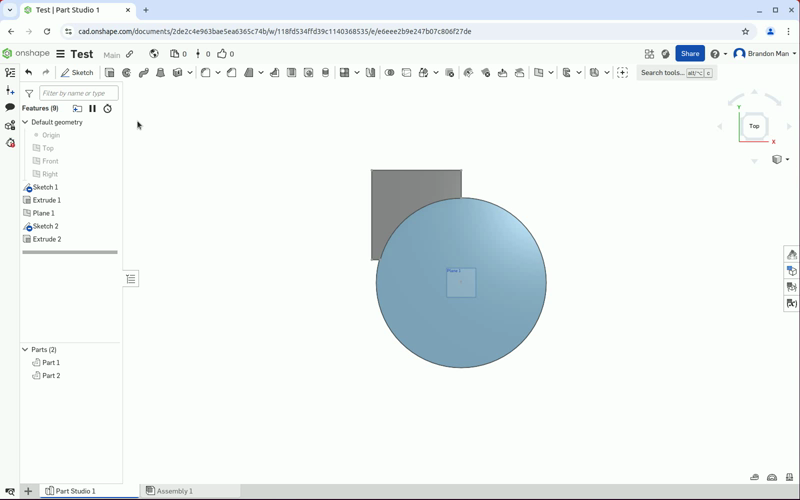
key(up, 3)
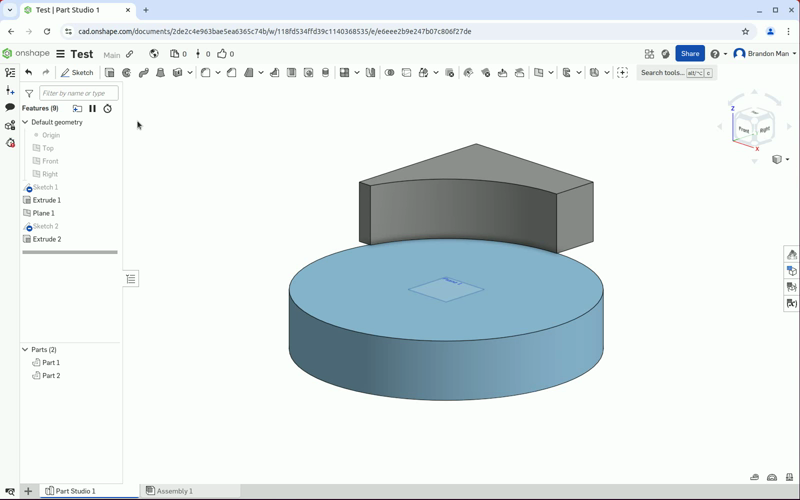
key(left, 3)
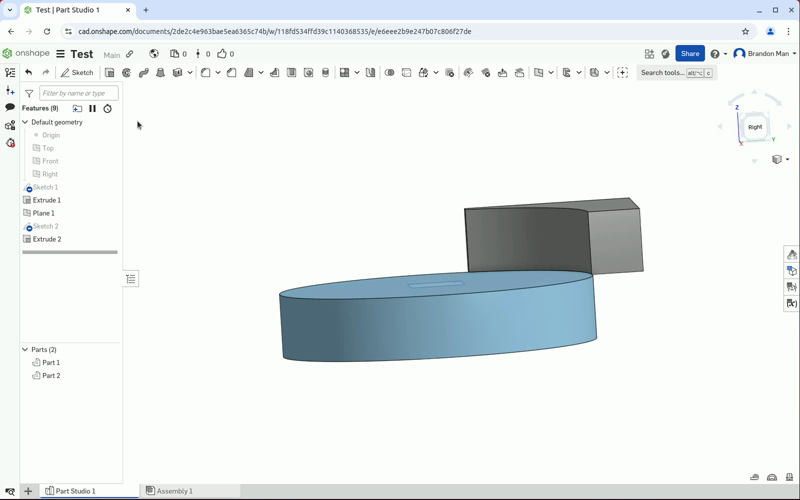
key(right, 3)
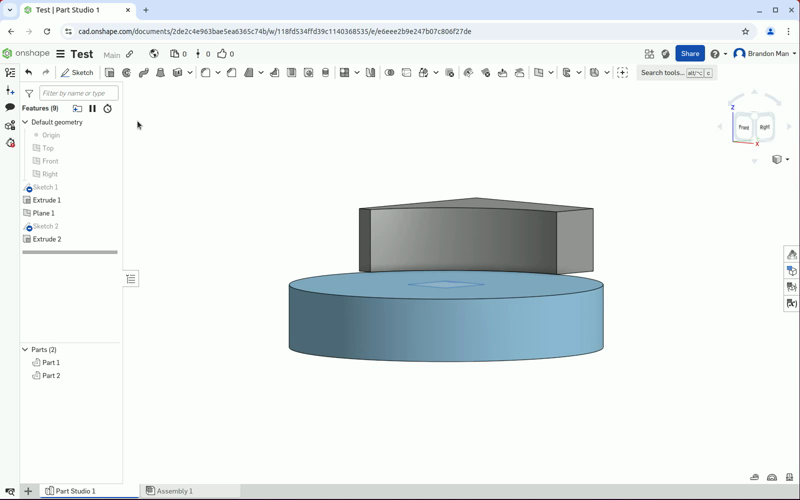
key(down, 3)
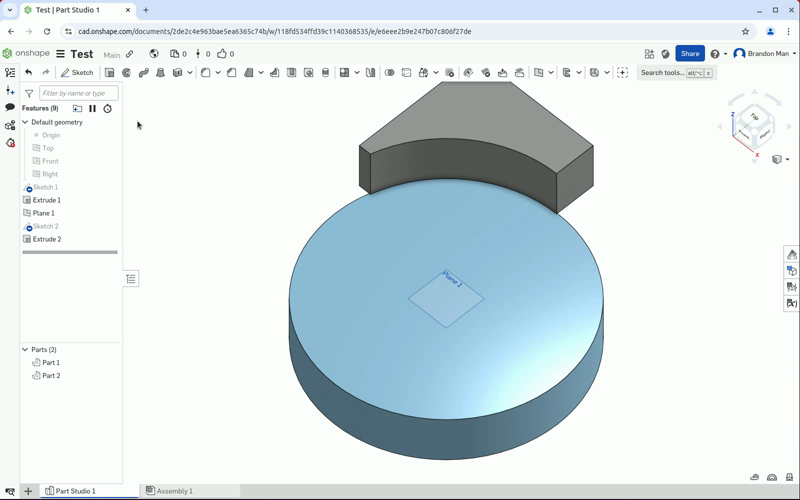
mouse_move(73, 189)
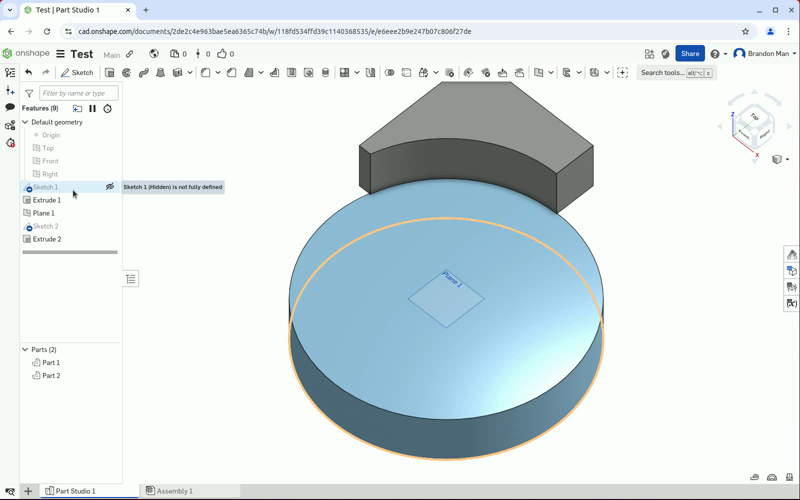
click(73, 189)